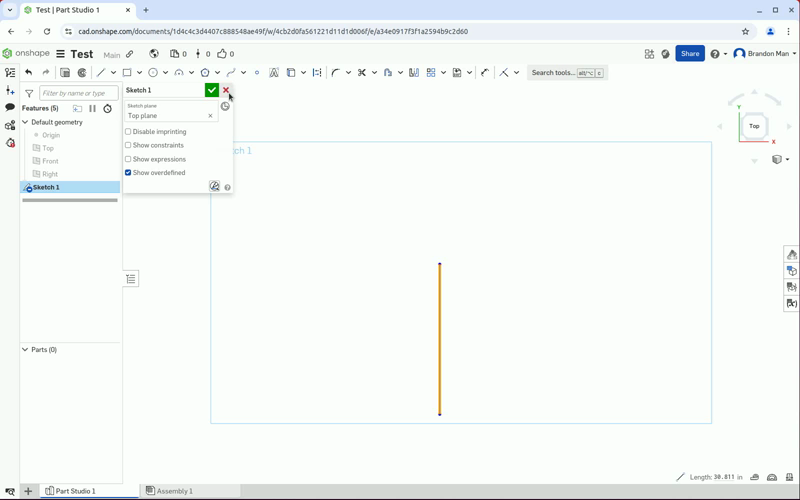
key(shift+h)
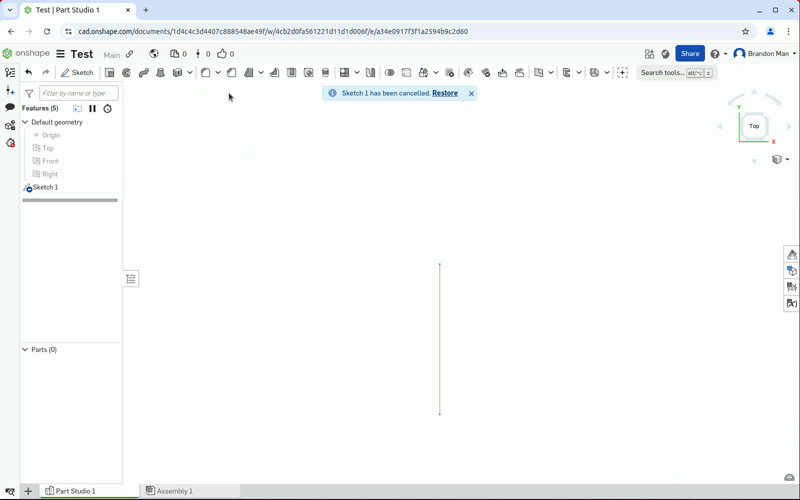
key(shift+s)
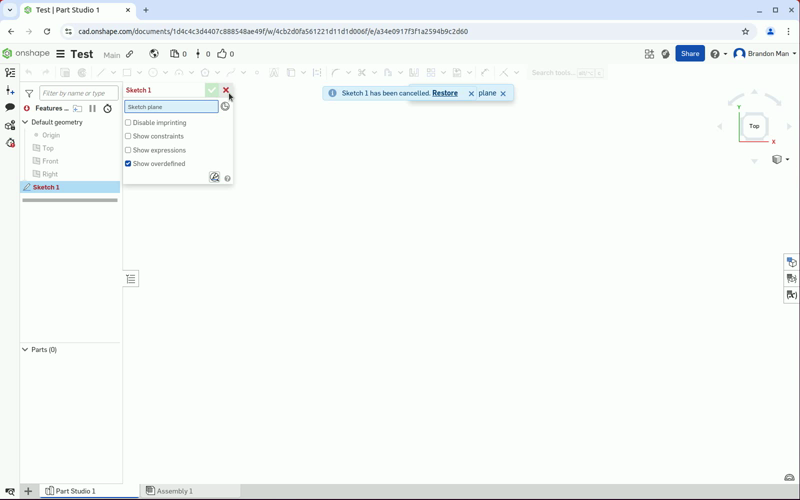
mouse_move(73, 150)
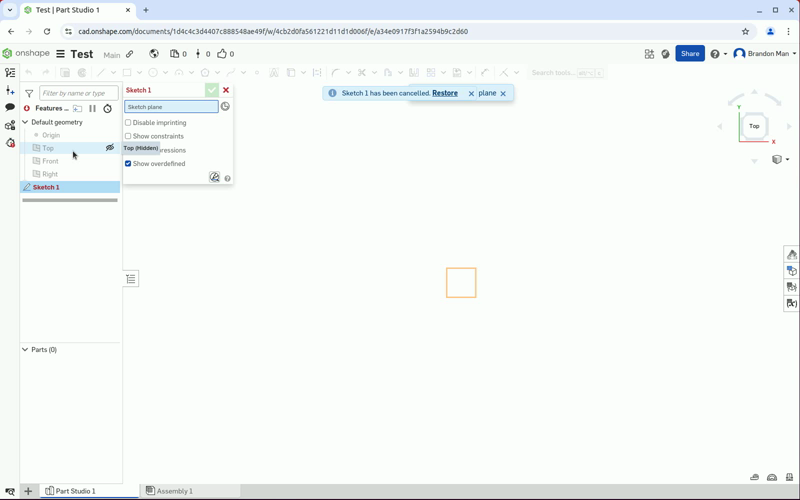
click(73, 150)
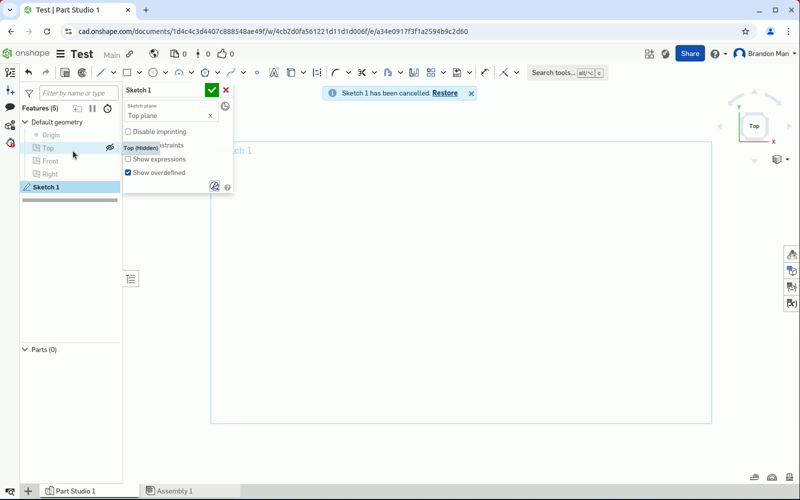
mouse_move(73, 352)
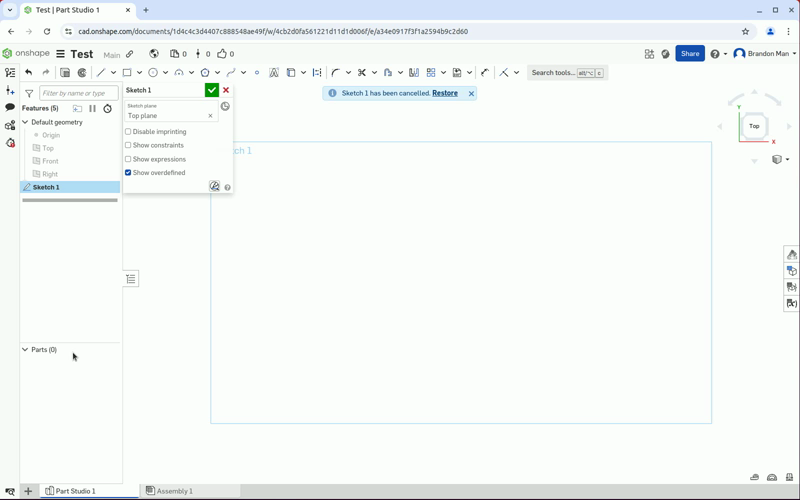
key(y)
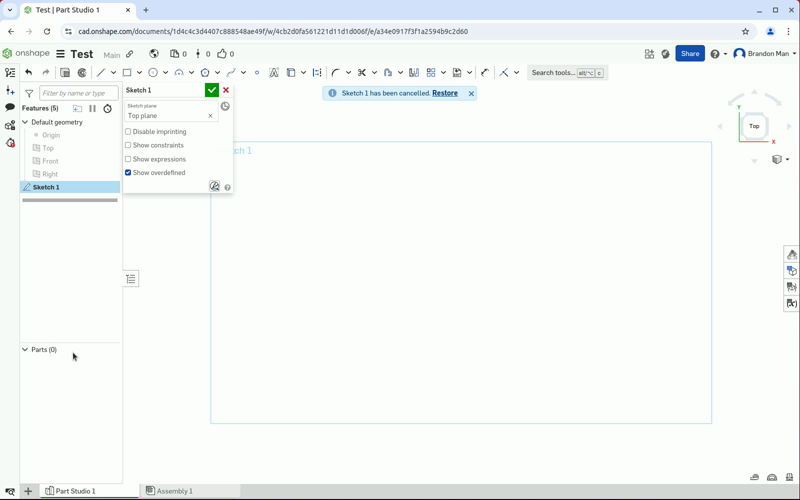
key(c)
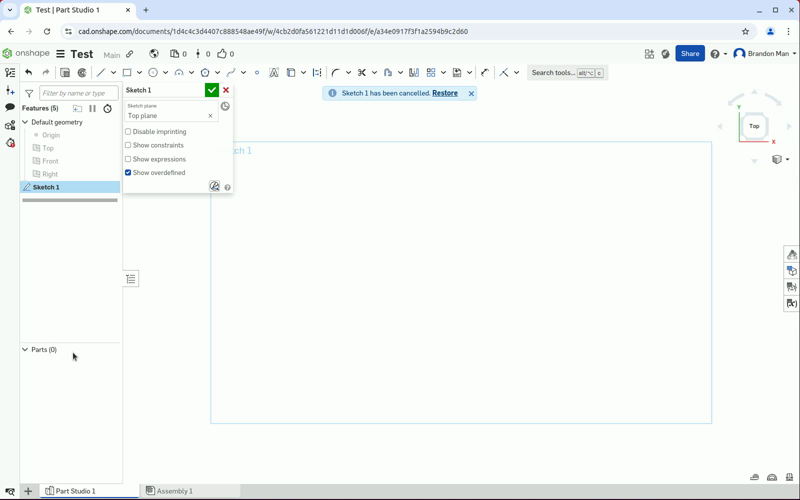
key_down(shift)
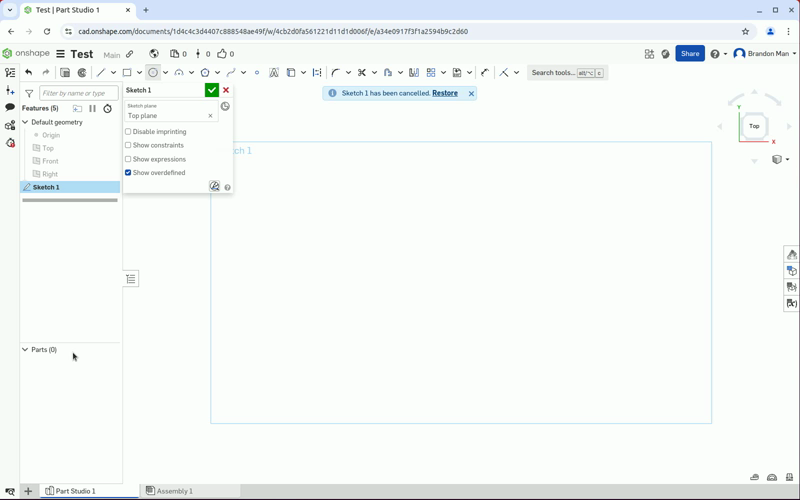
mouse_move(461, 282)
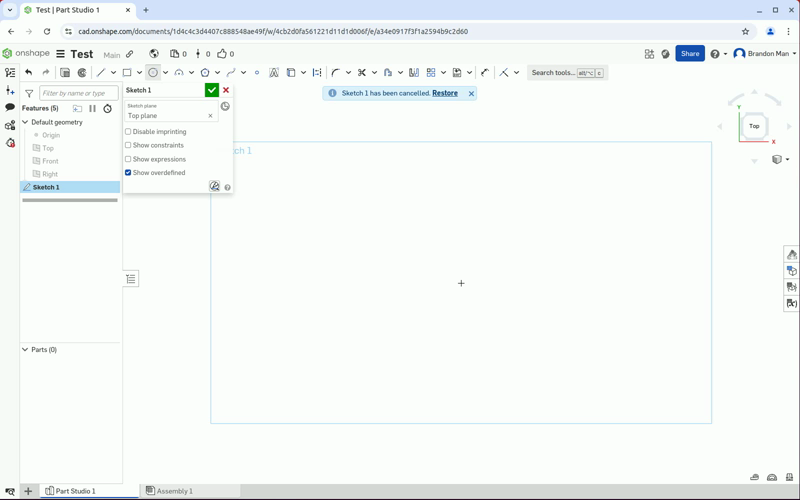
click(461, 282)
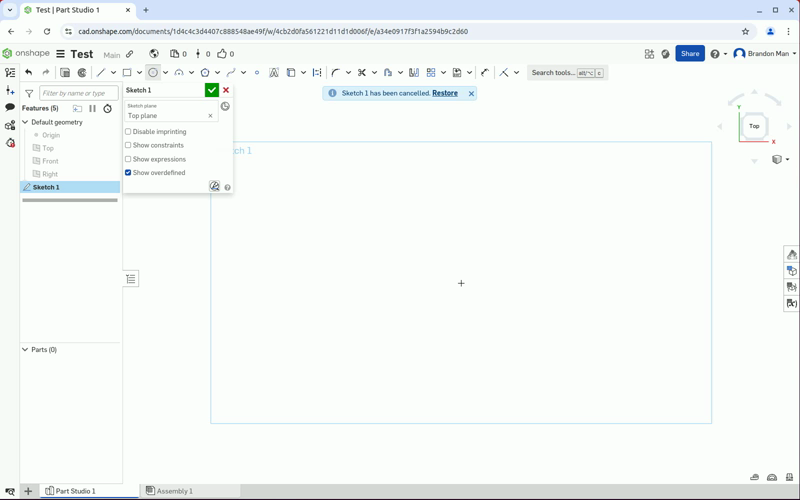
key_up(shift)
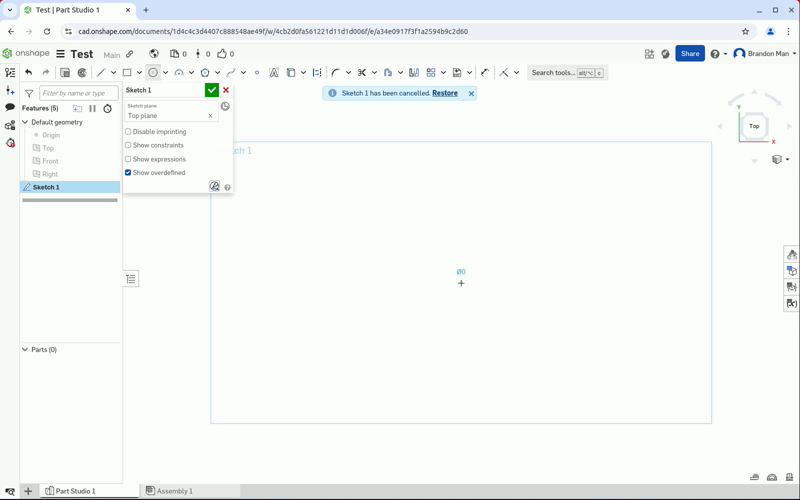
mouse_move(505, 282)
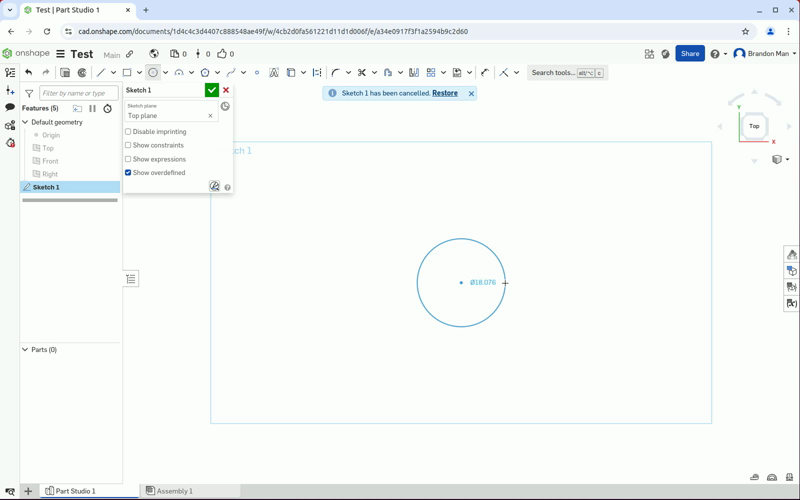
click(505, 282)
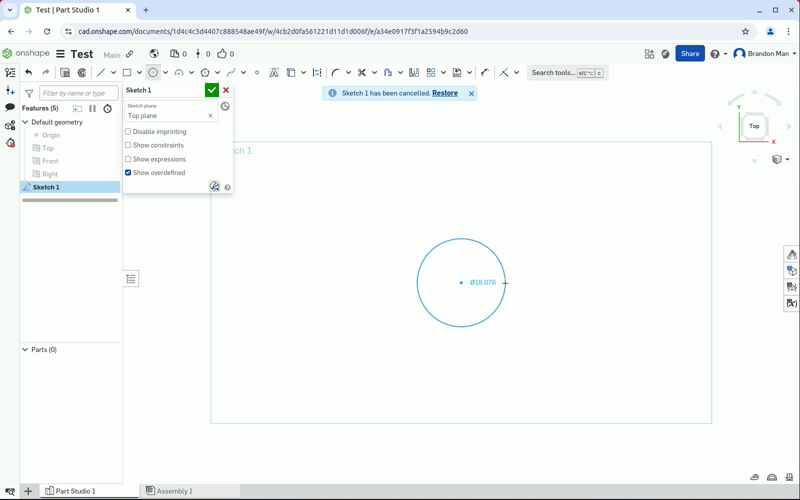
key(esc)
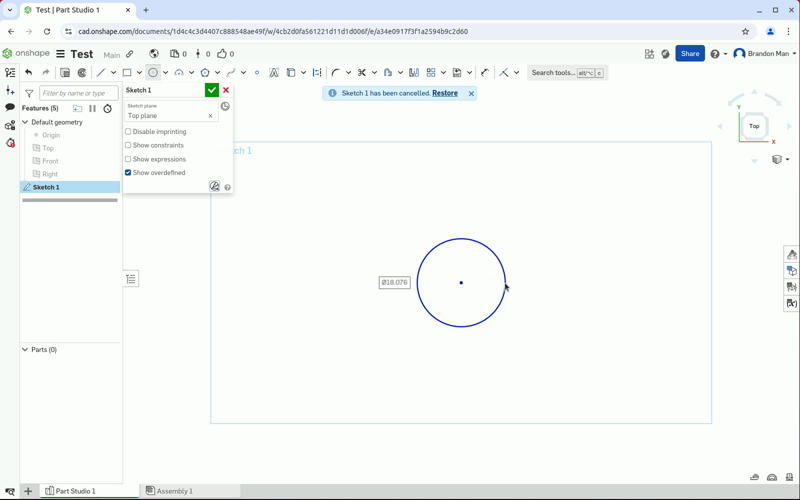
mouse_move(463, 287)
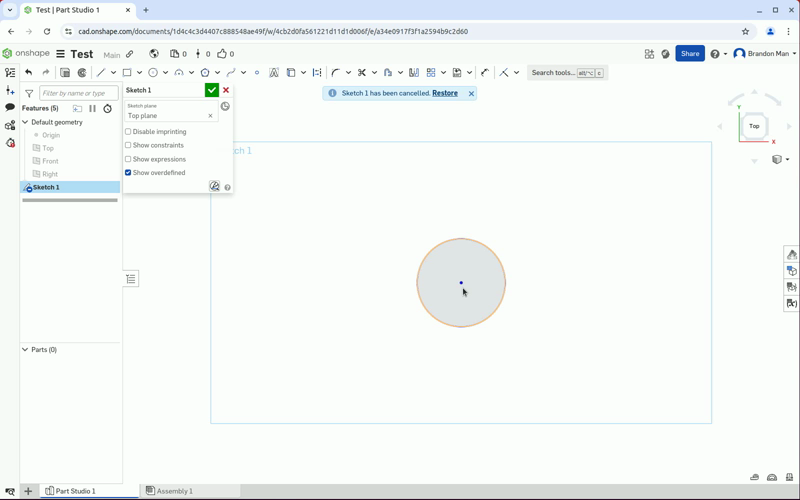
click(463, 287)
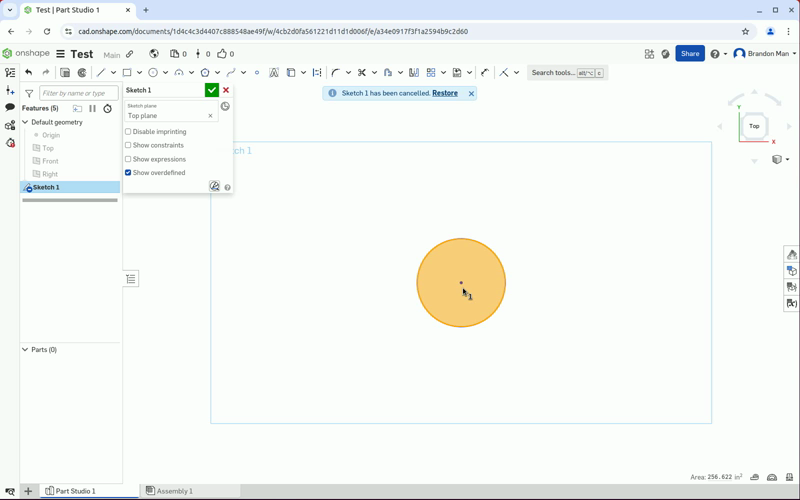
mouse_move(73, 352)
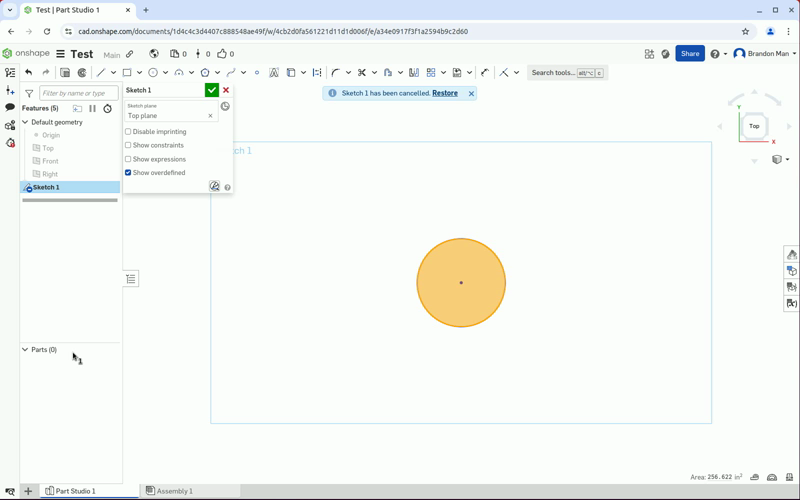
key(shift+y)
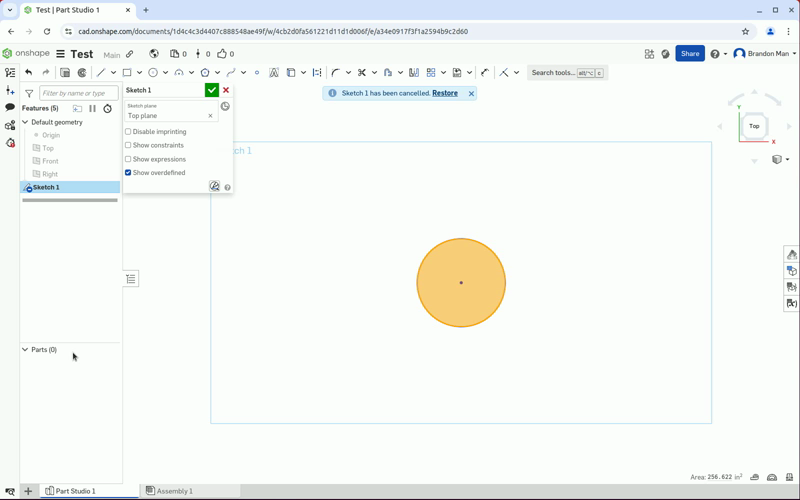
key(shift+e)
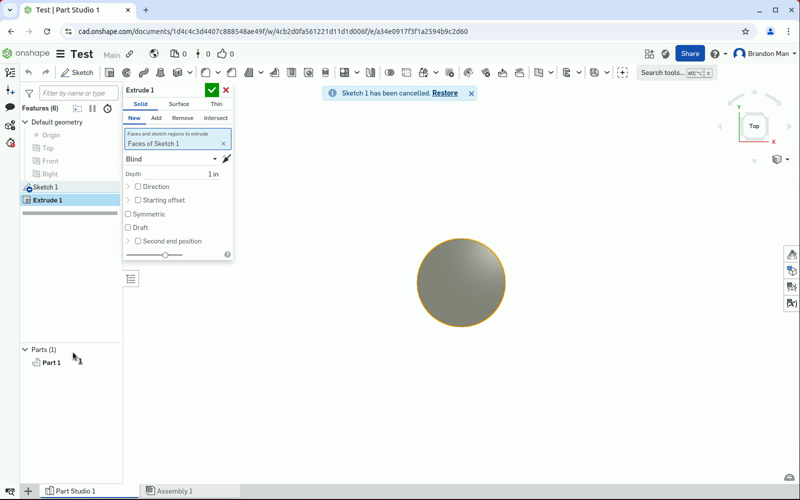
mouse_move(143, 106)
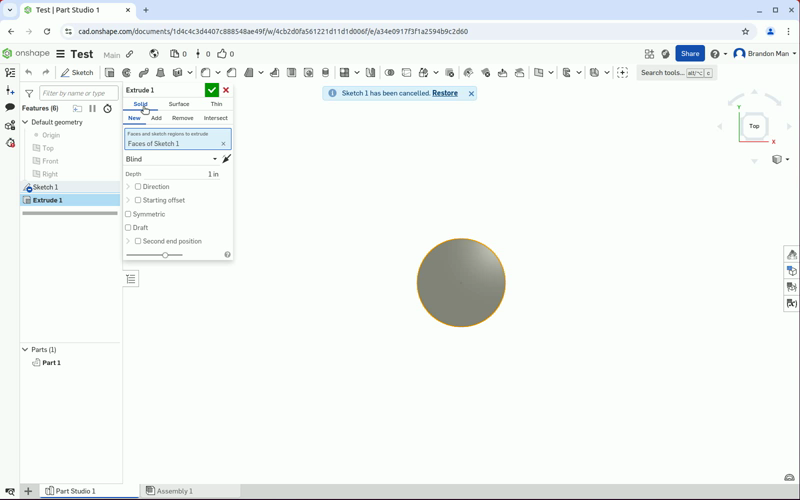
click(143, 106)
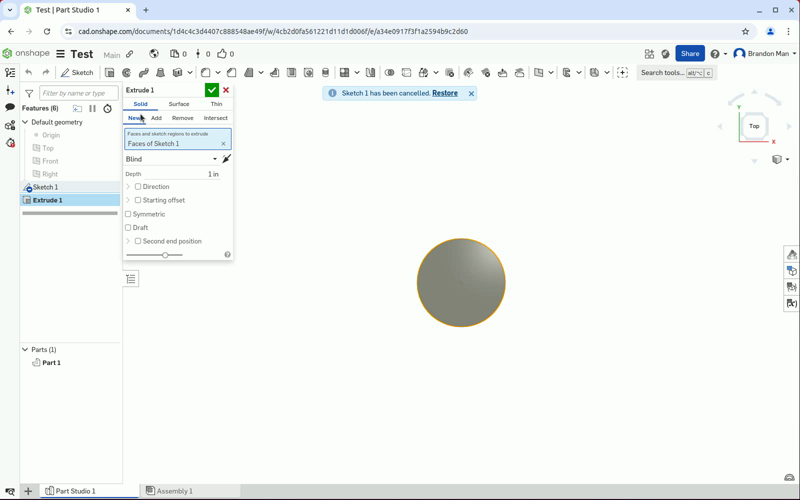
mouse_move(137, 120)
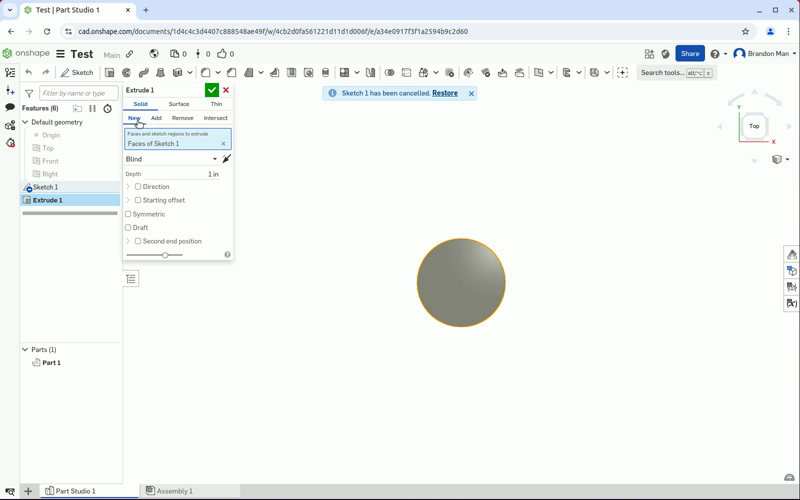
click(137, 120)
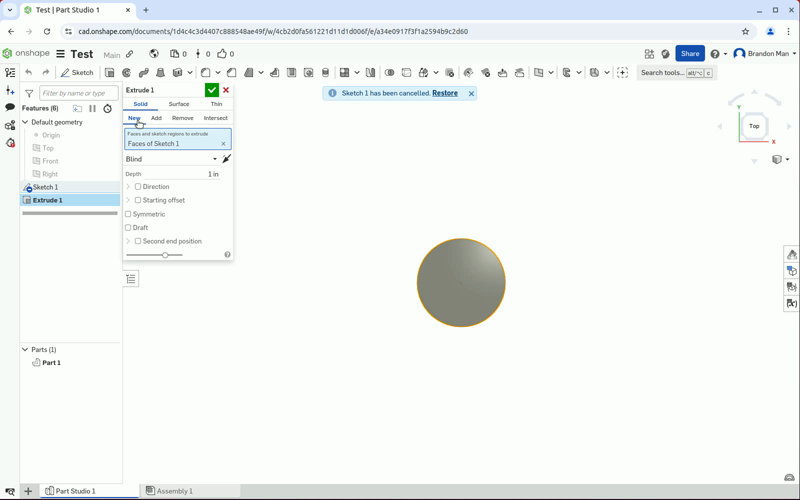
key(tab, 4)
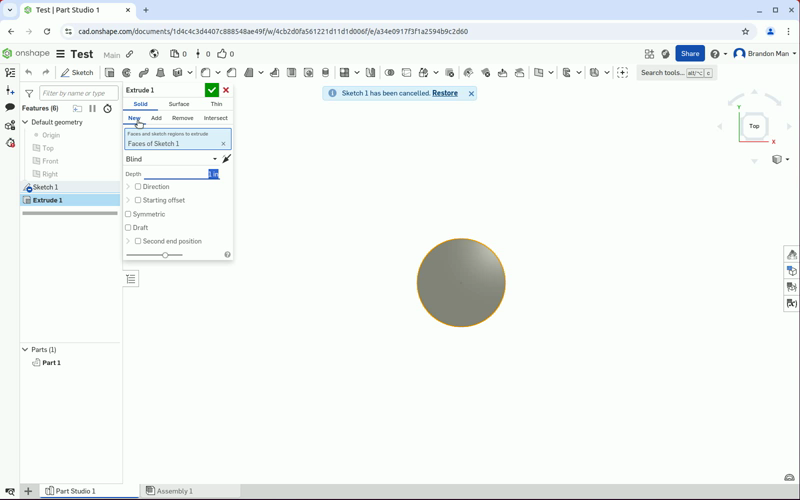
text(46.216)
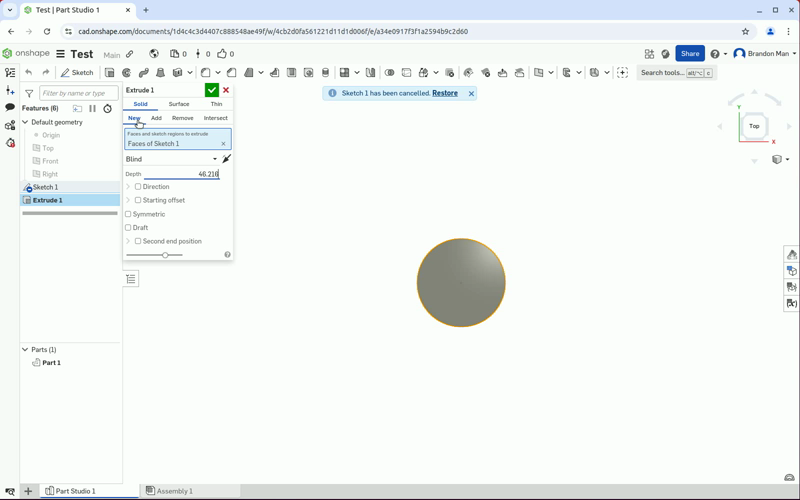
key(tab, 3)
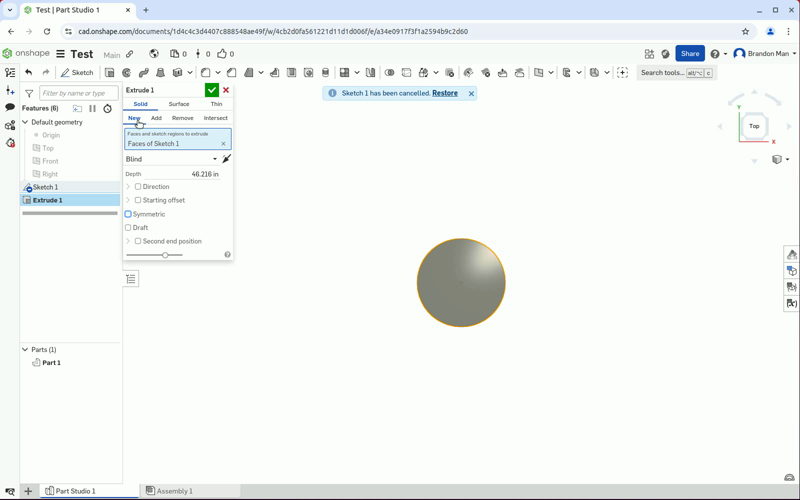
key(space)
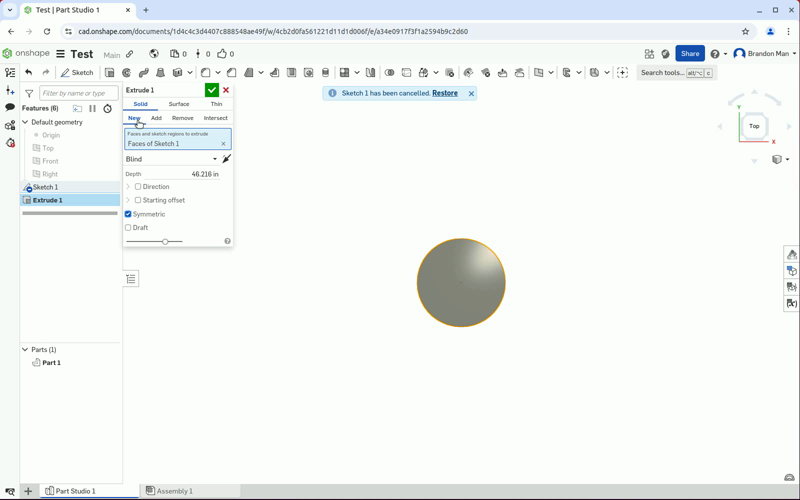
key(enter)
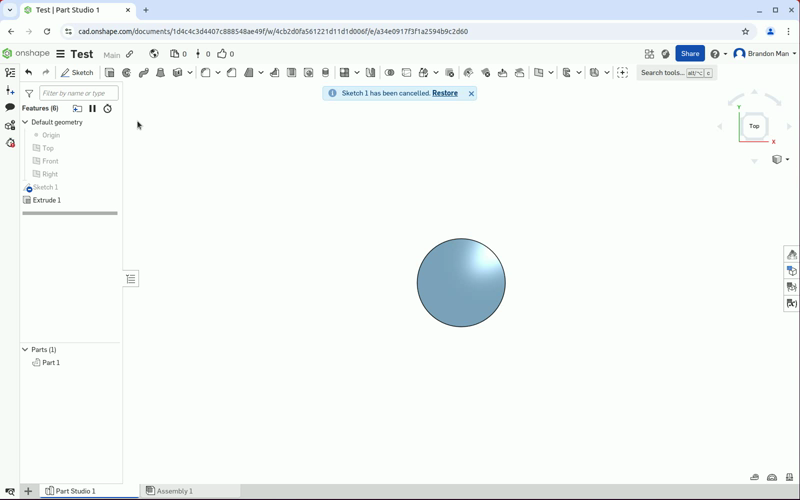
key(shift+h)
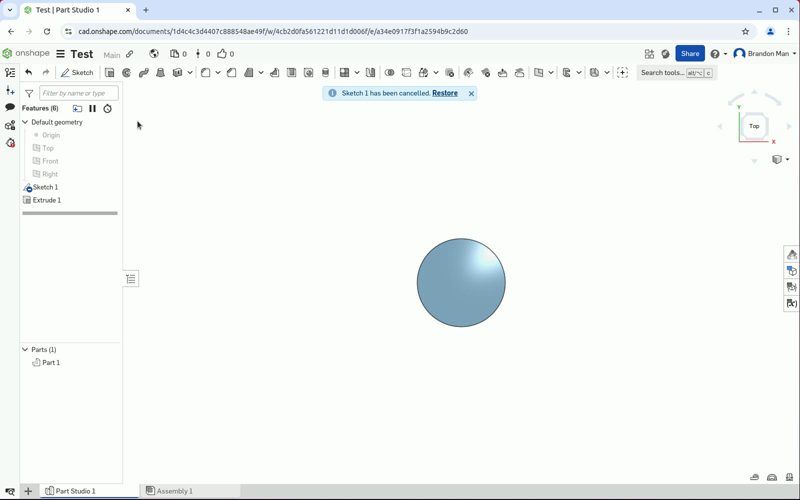
key(shift+h)
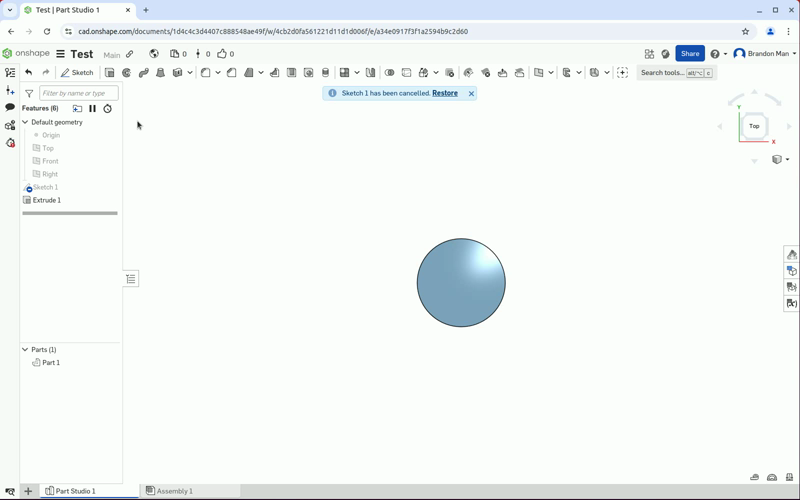
mouse_move(73, 189)
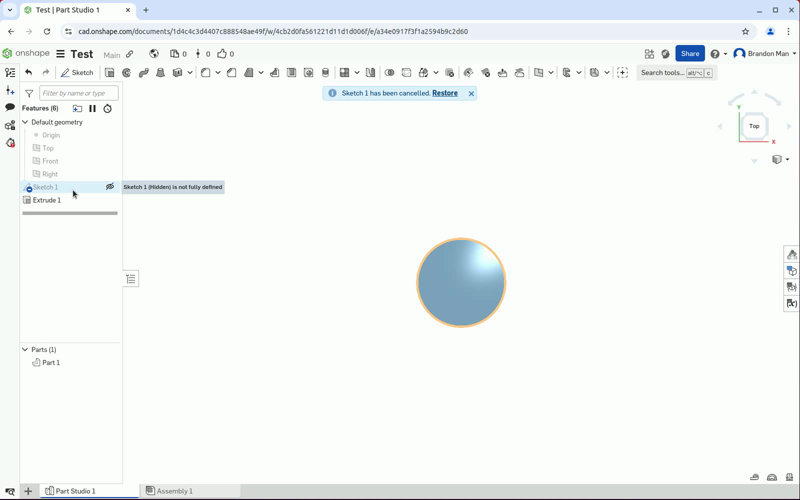
click(73, 189)
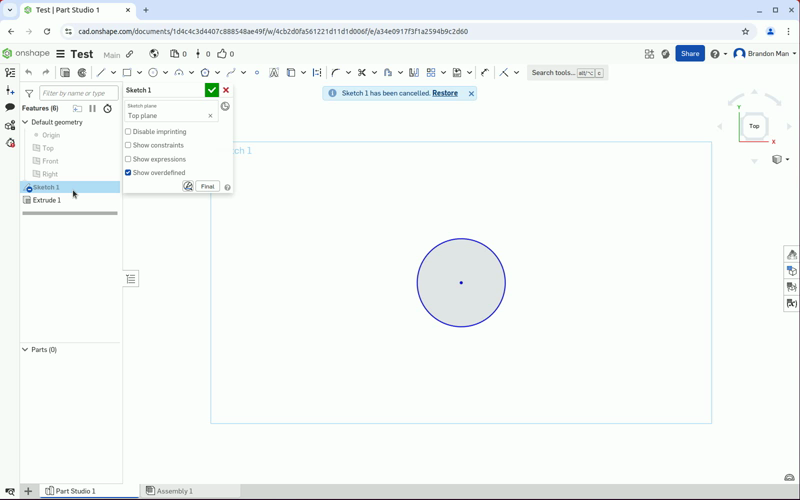
mouse_move(229, 92)
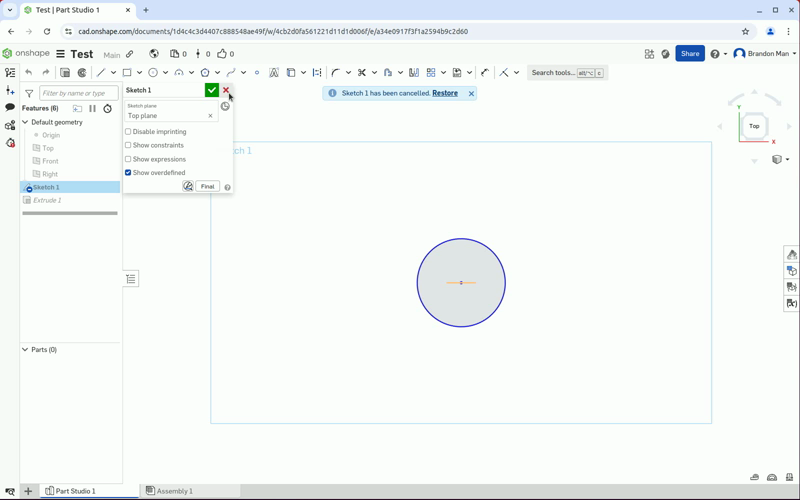
click(229, 92)
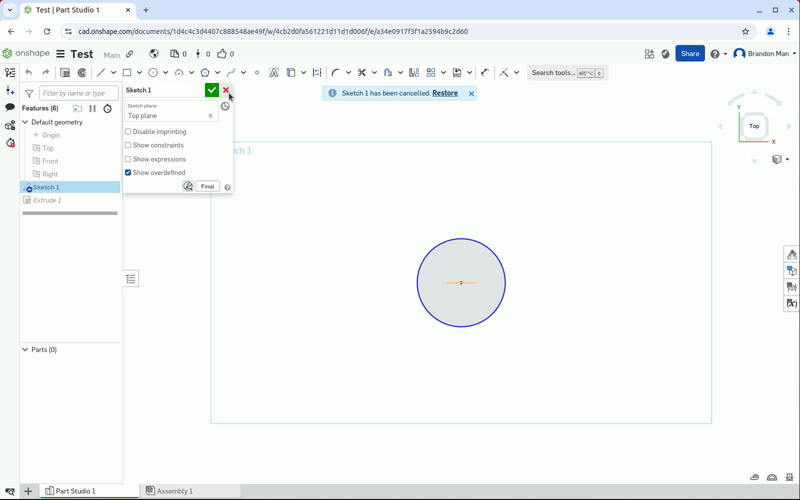
key(shift+s)
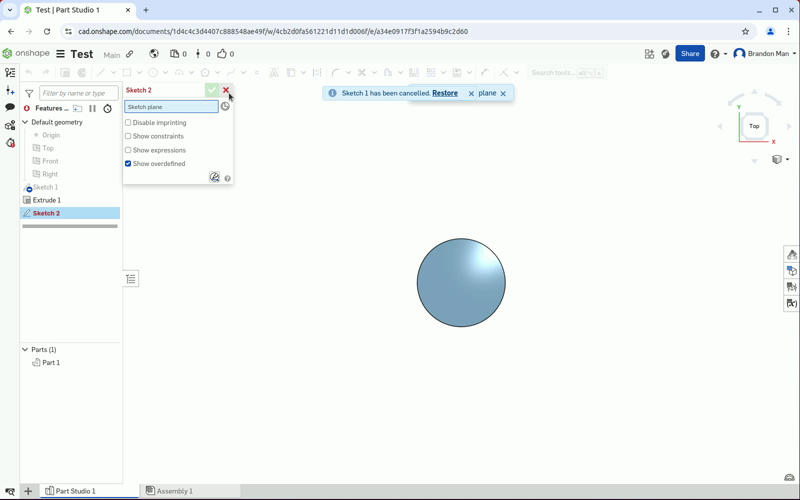
mouse_move(73, 150)
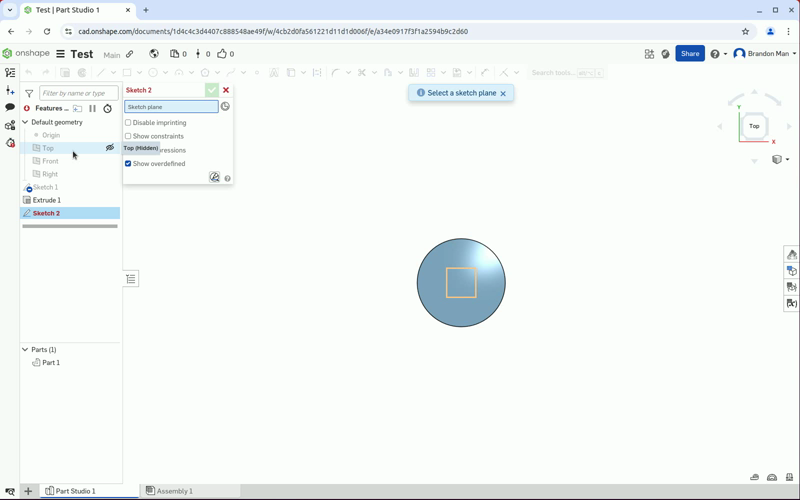
click(73, 150)
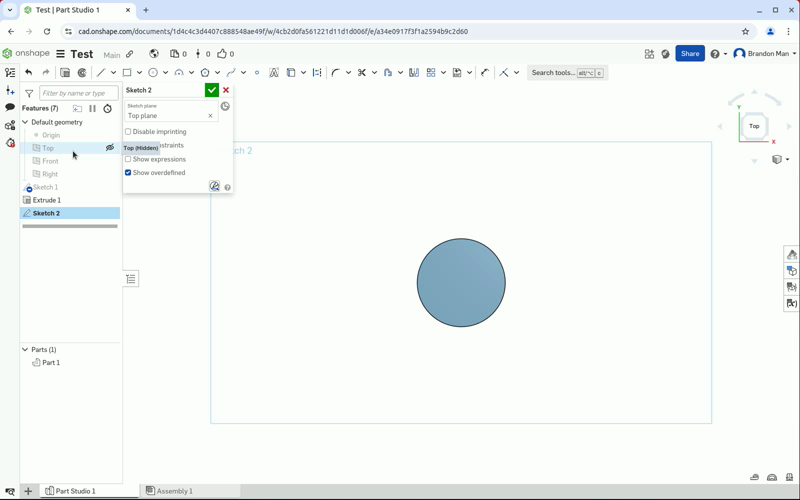
mouse_move(73, 352)
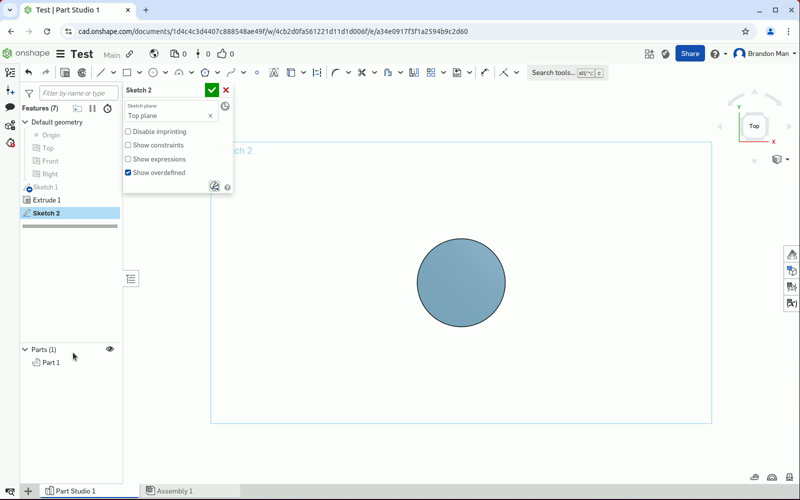
key(y)
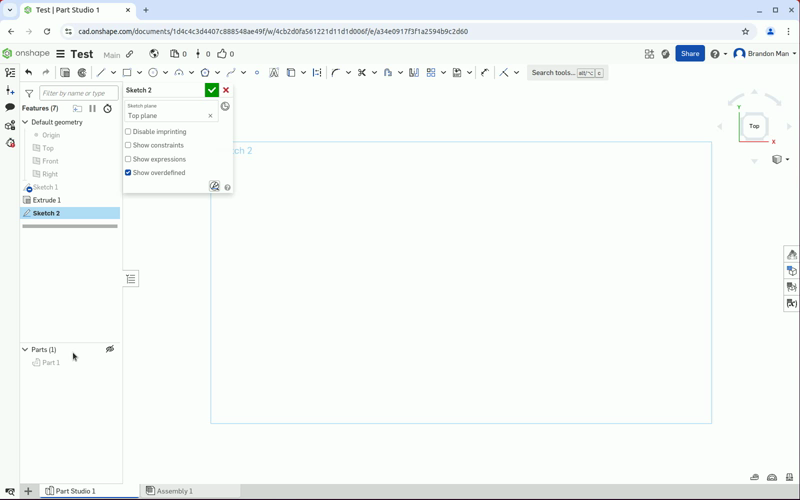
key(c)
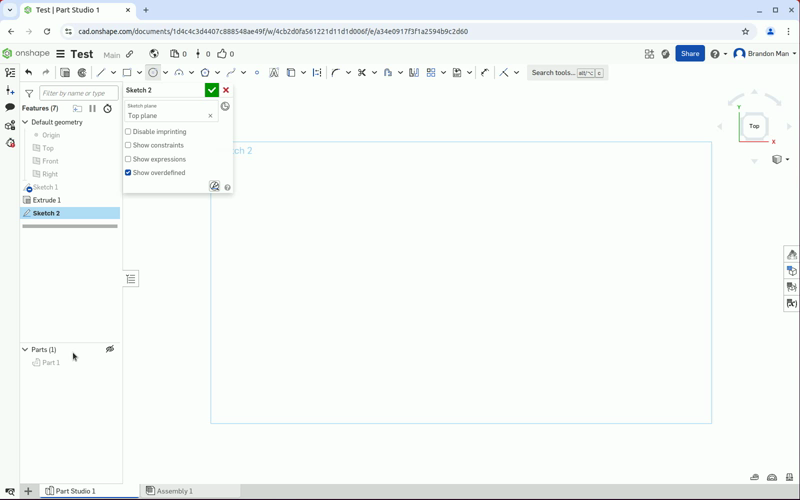
key_down(shift)
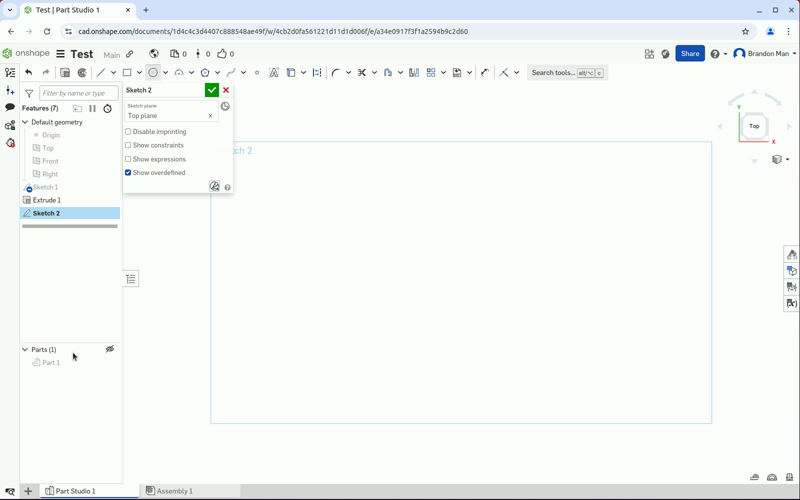
mouse_move(461, 282)
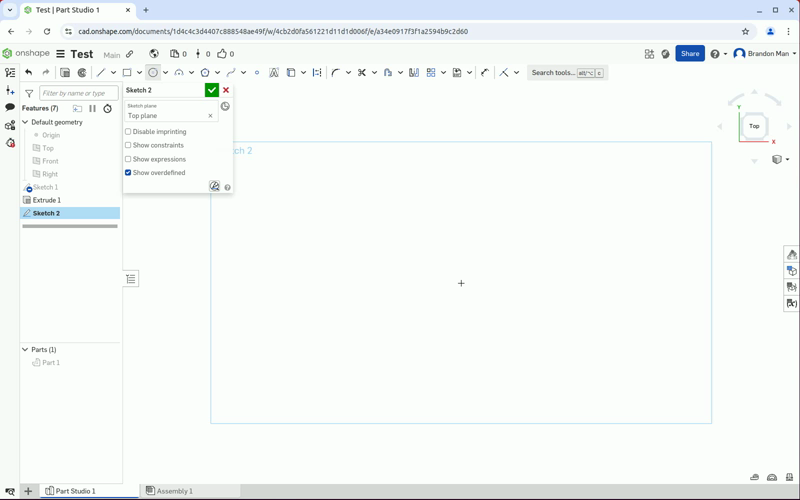
click(461, 282)
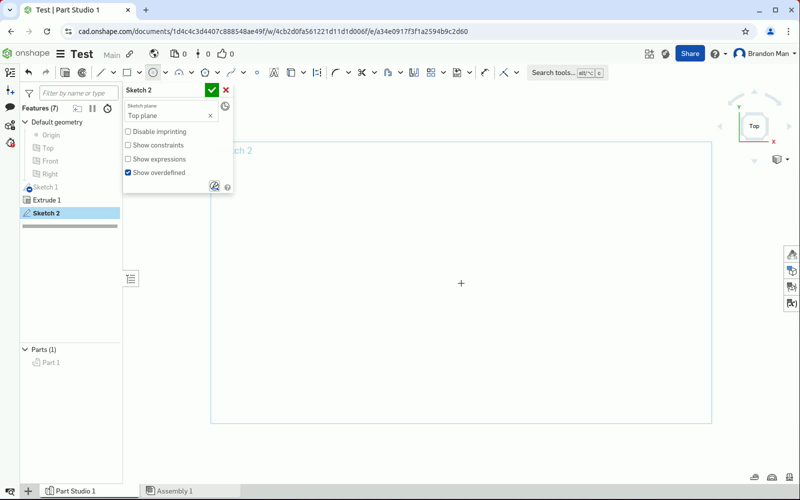
key_up(shift)
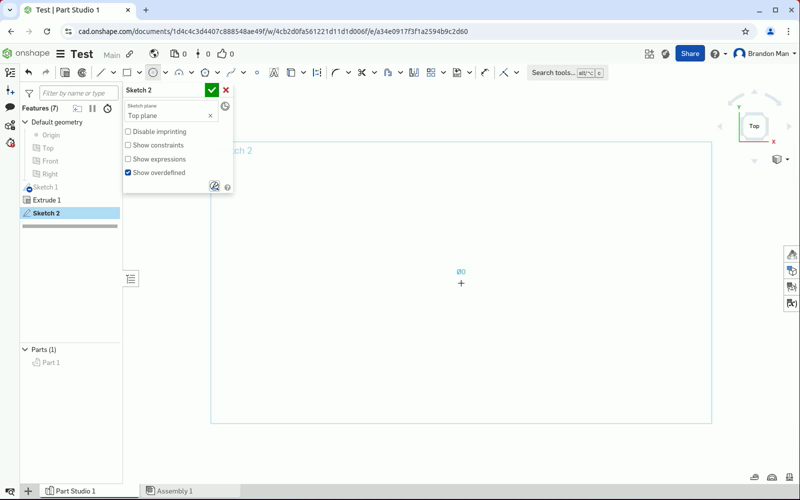
mouse_move(505, 282)
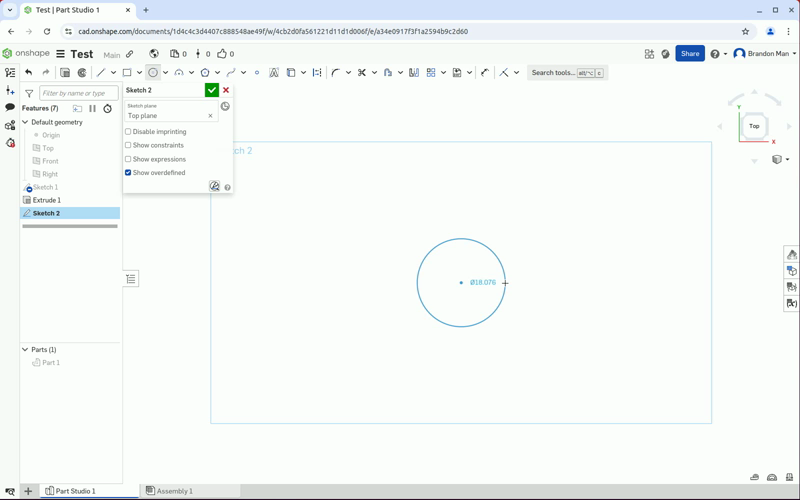
click(505, 282)
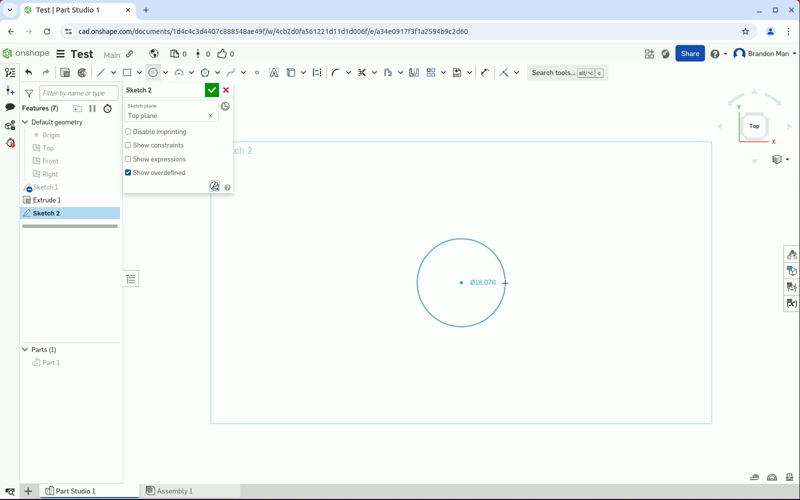
key(esc)
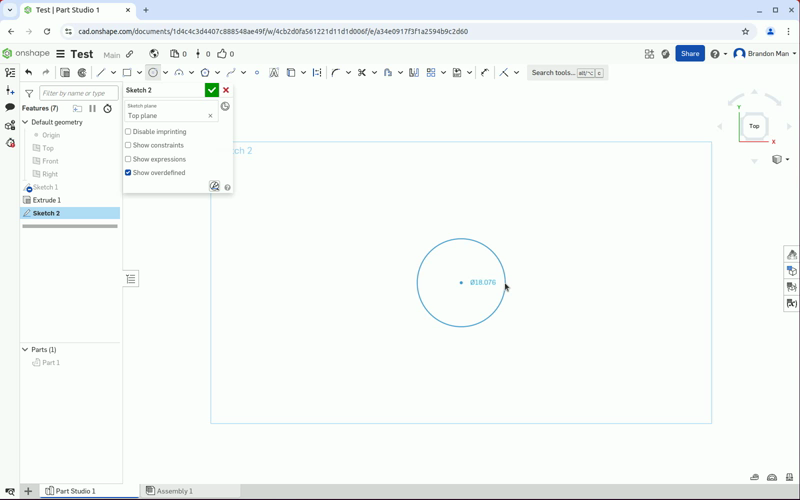
mouse_move(454, 279)
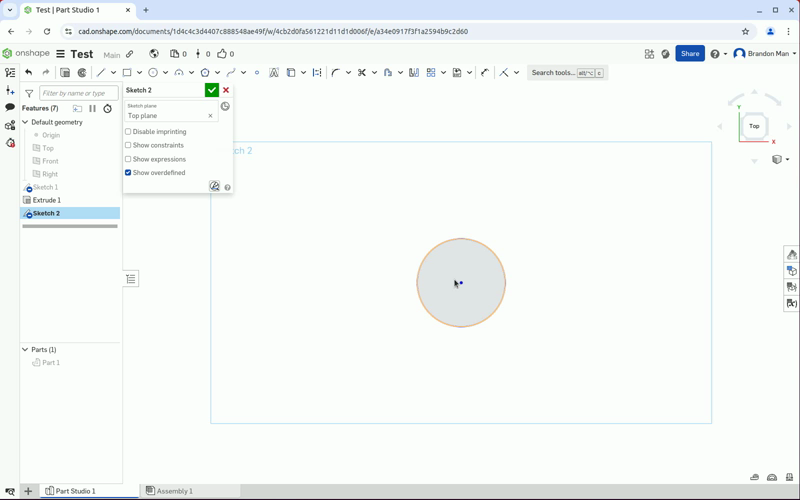
click(454, 279)
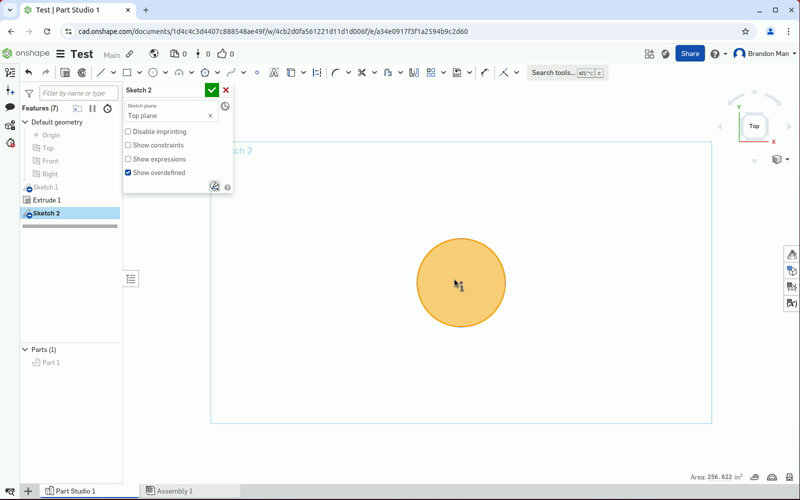
mouse_move(73, 352)
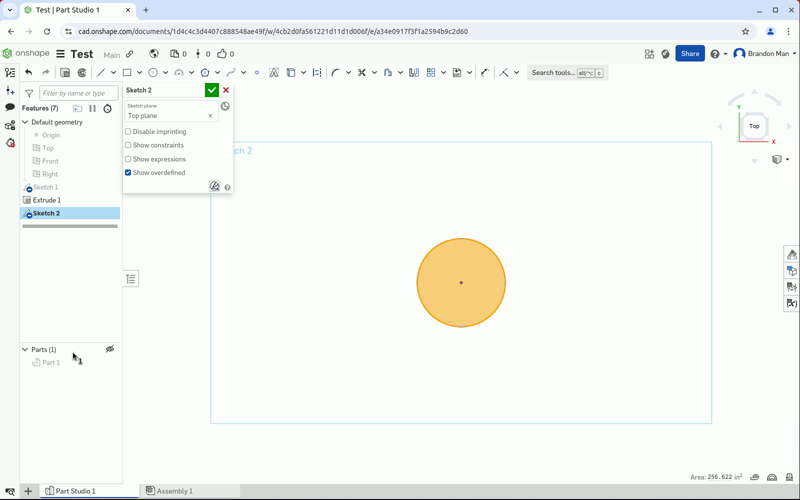
key(shift+y)
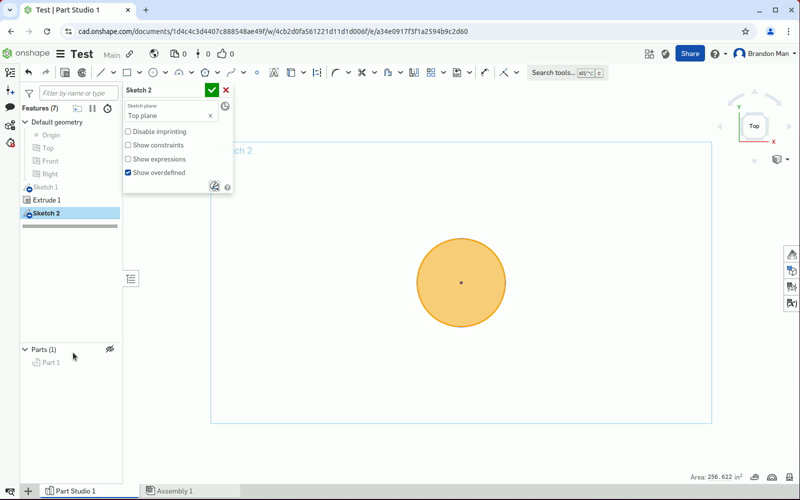
key(shift+e)
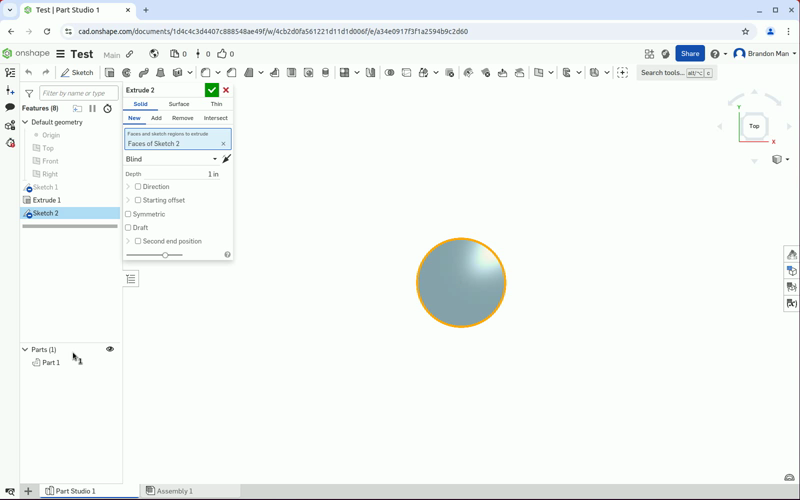
mouse_move(143, 106)
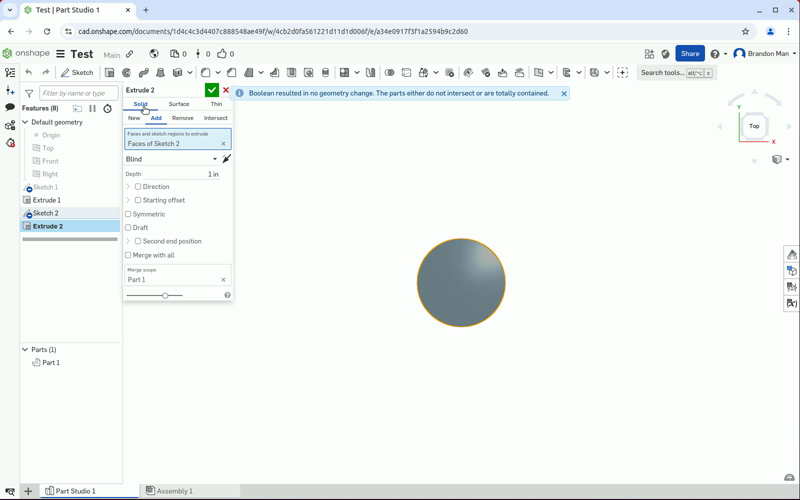
click(143, 106)
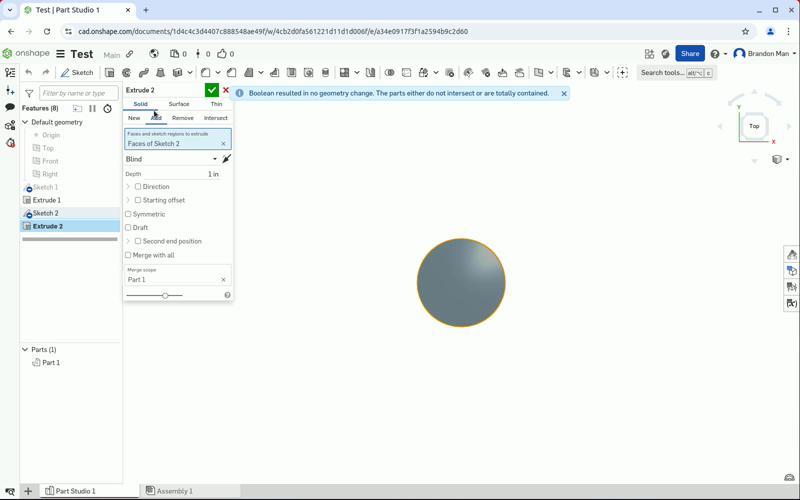
mouse_move(186, 120)
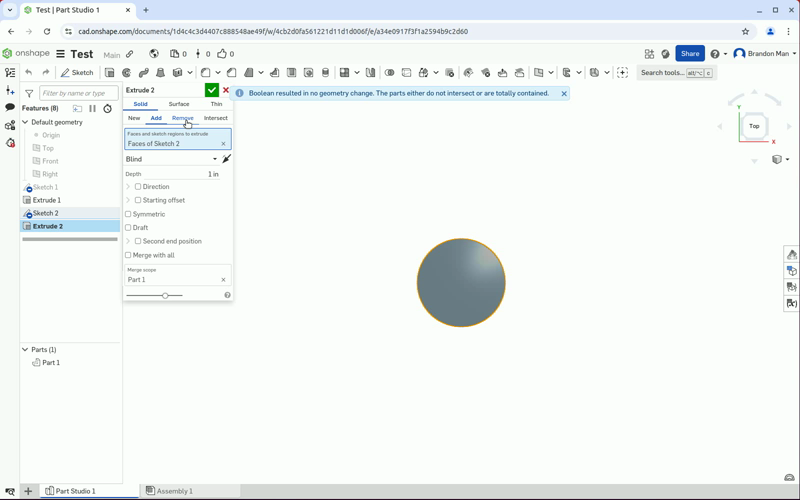
click(186, 120)
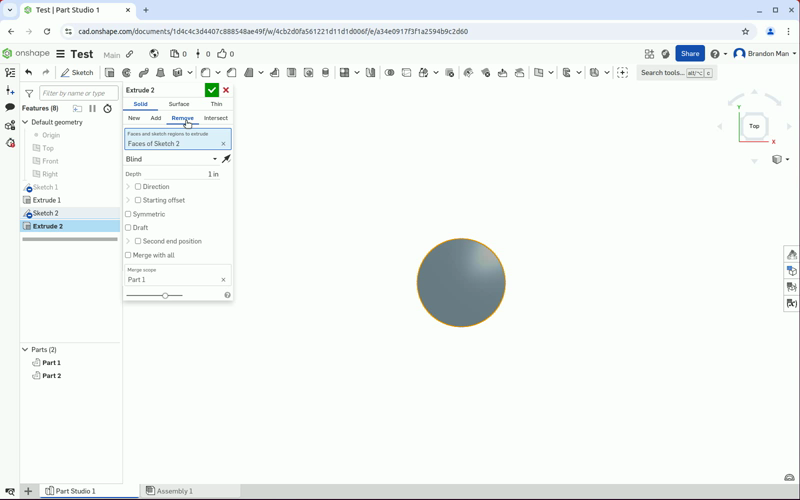
key(tab, 4)
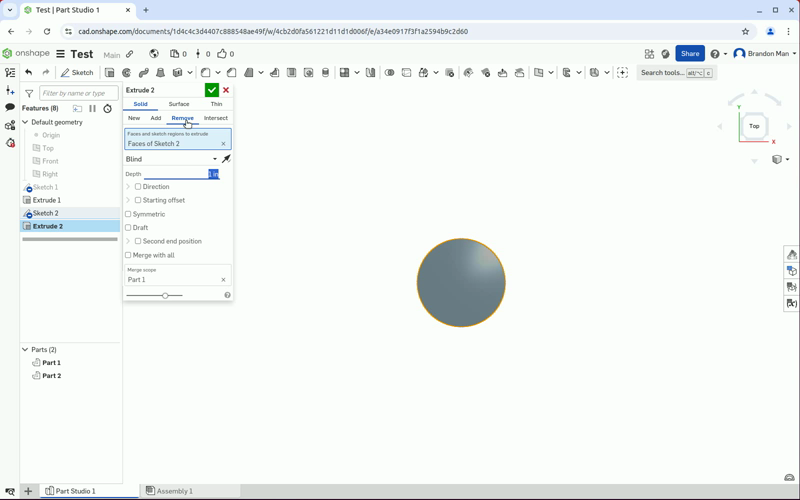
text(34.662)
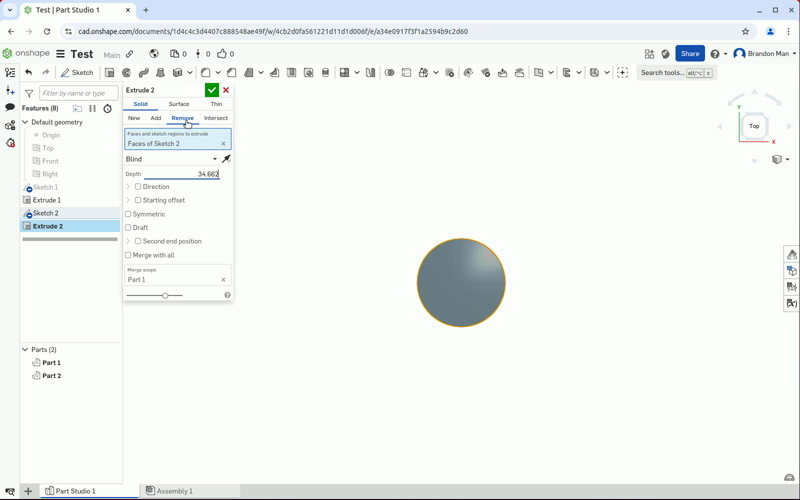
key(tab, 3)
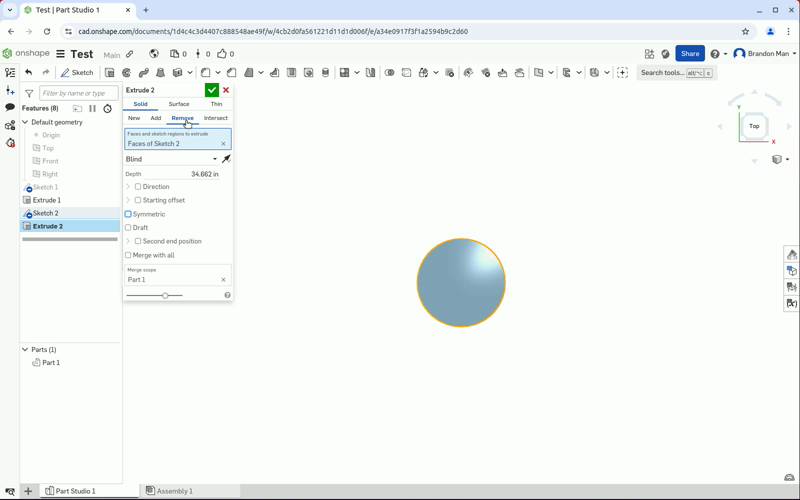
key(space)
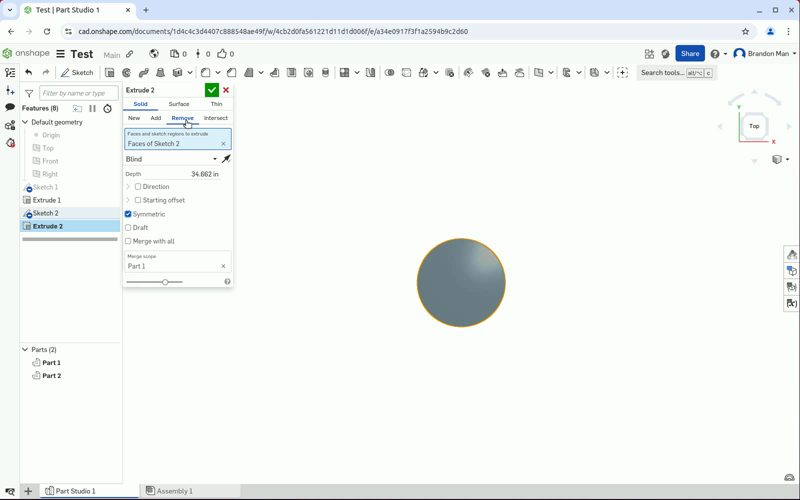
key(tab, 2)
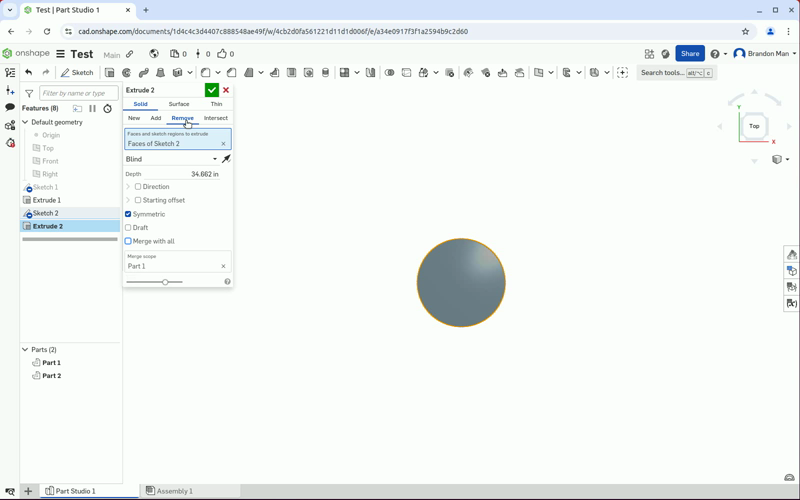
key(space)
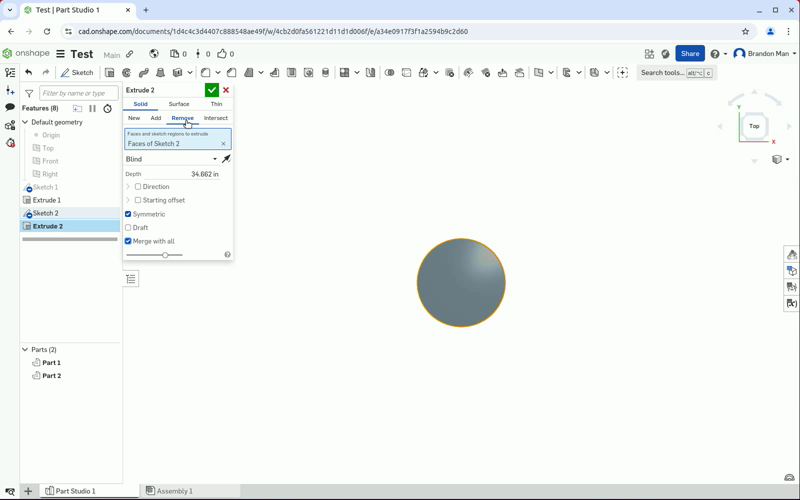
key(enter)
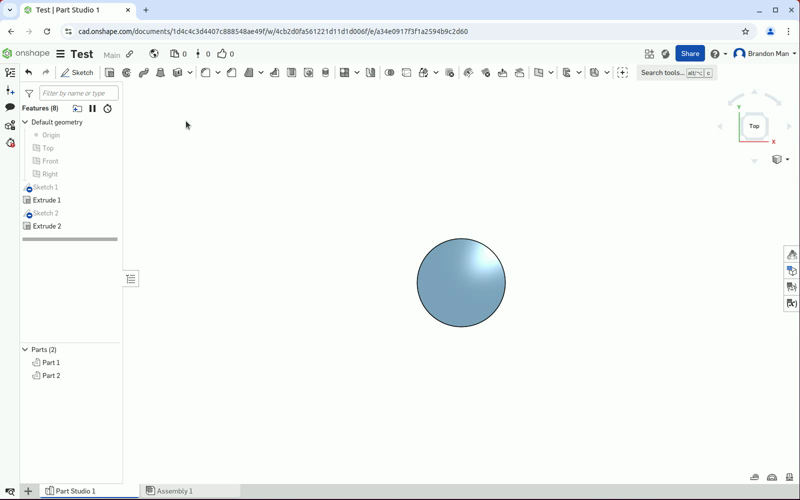
key(shift+h)
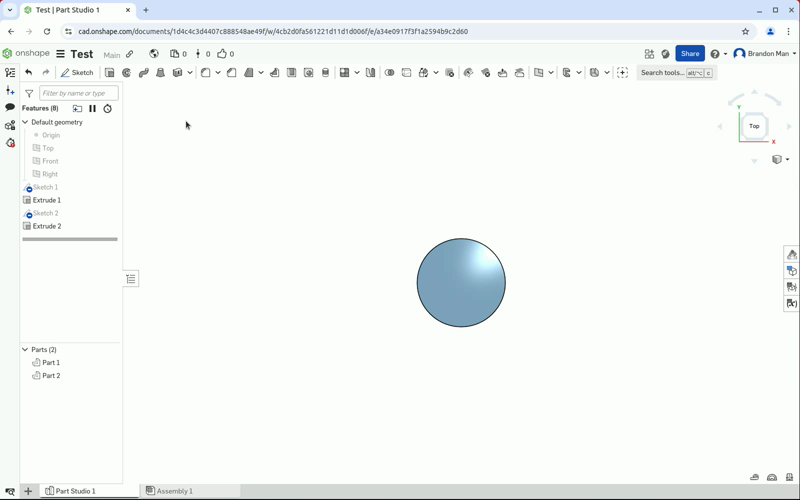
key(shift+h)
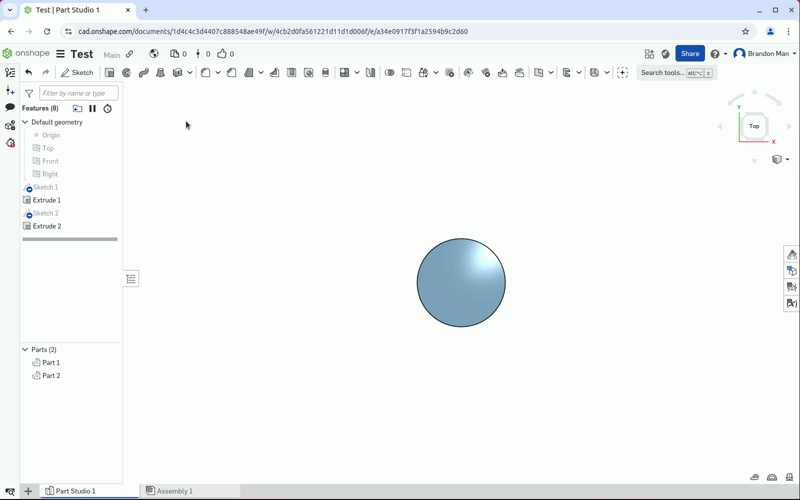
mouse_move(73, 189)
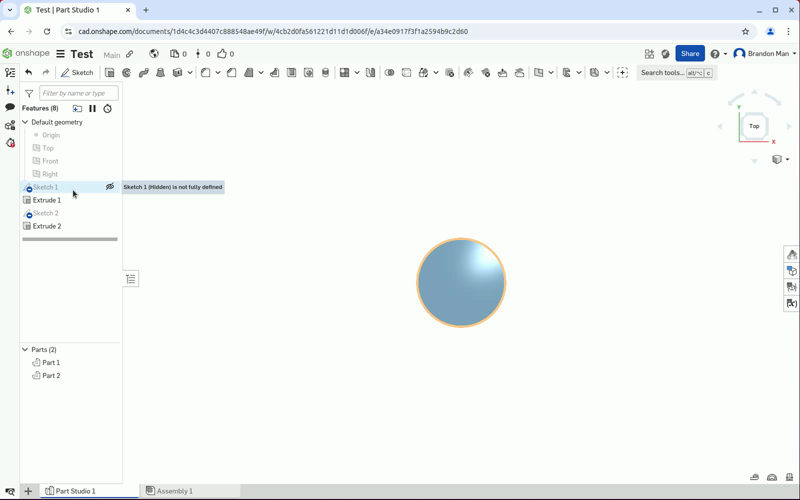
click(73, 189)
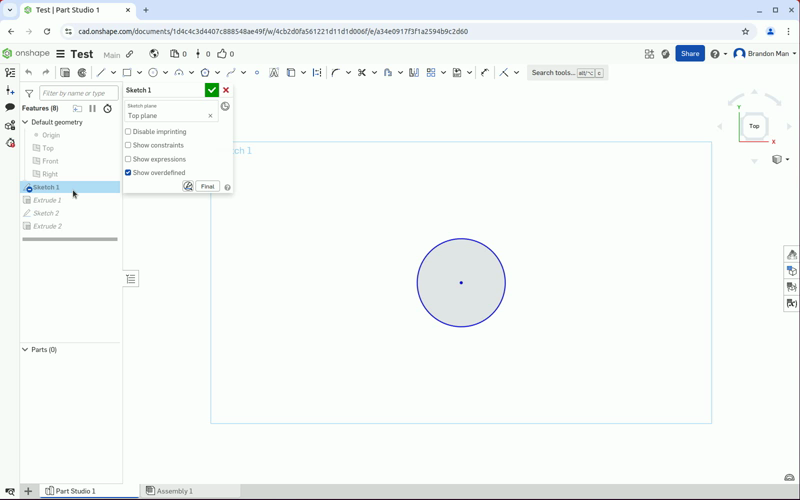
mouse_move(229, 92)
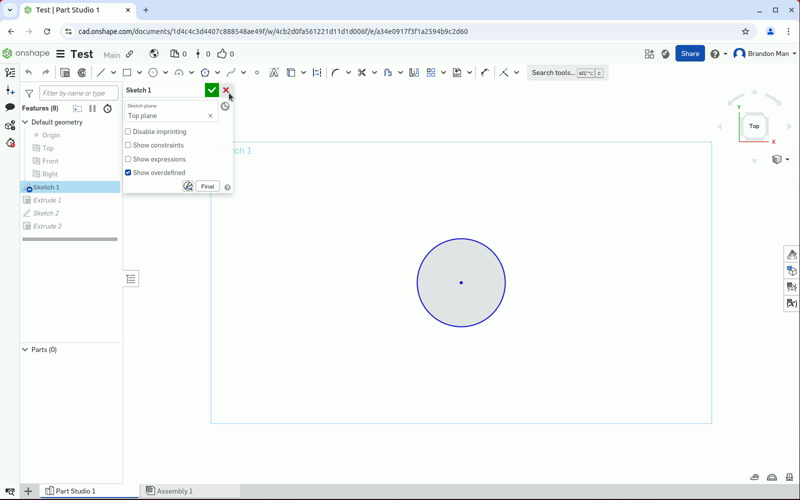
click(229, 92)
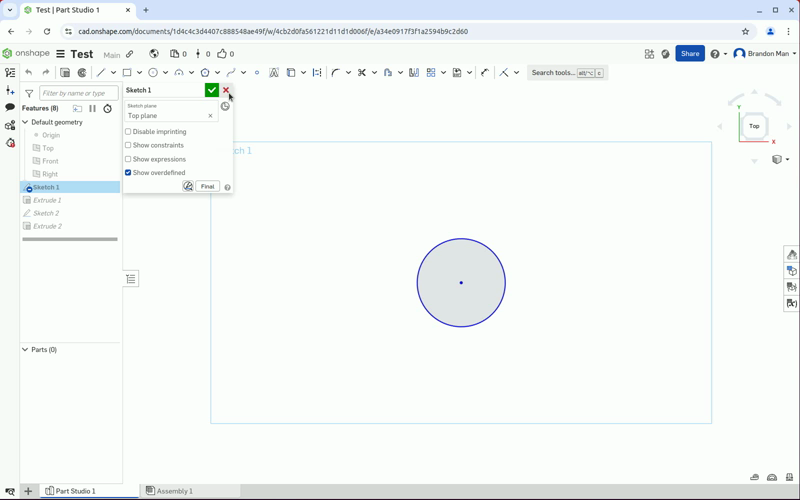
key(shift+s)
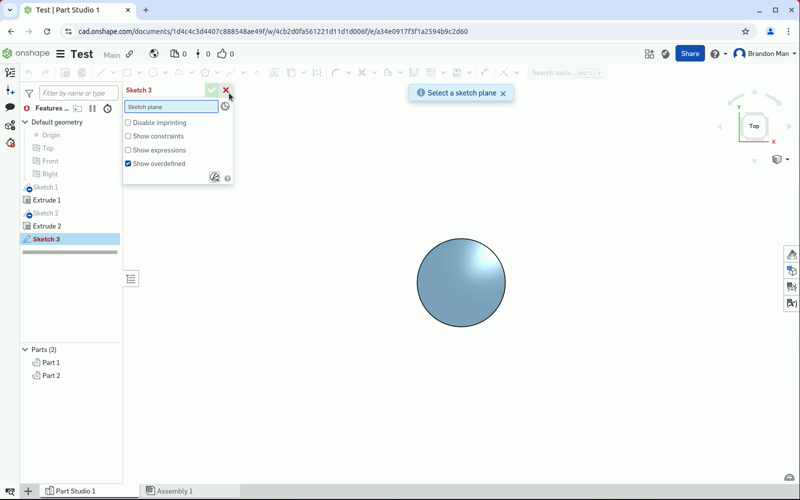
mouse_move(73, 150)
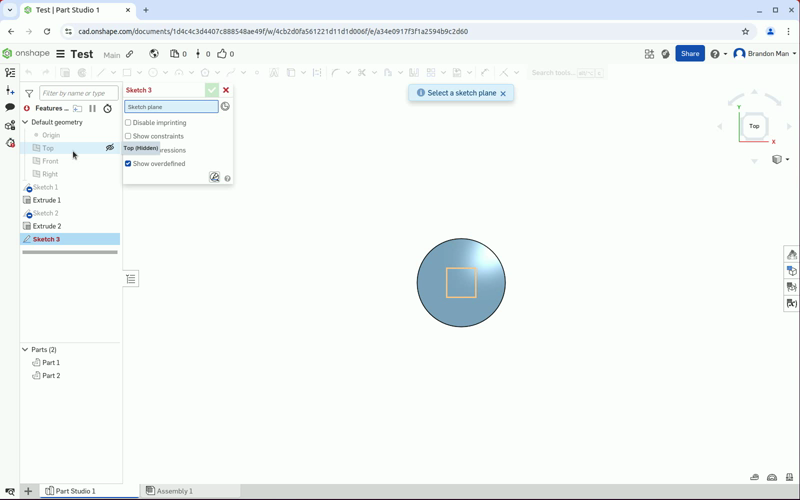
click(73, 150)
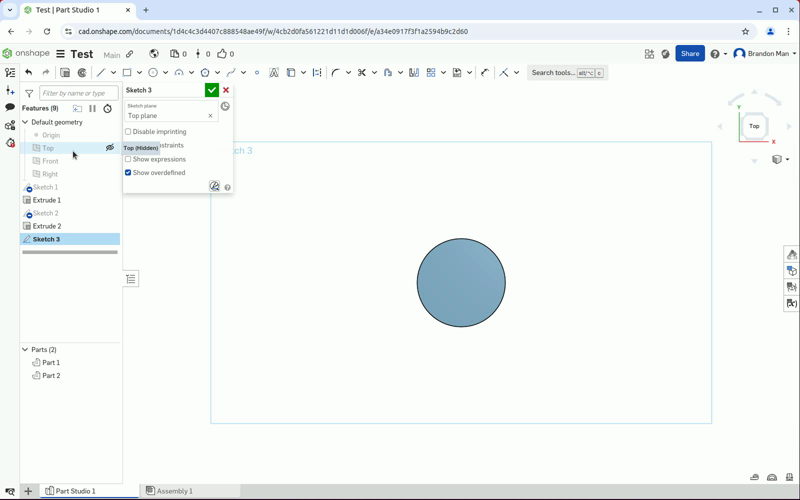
mouse_move(73, 352)
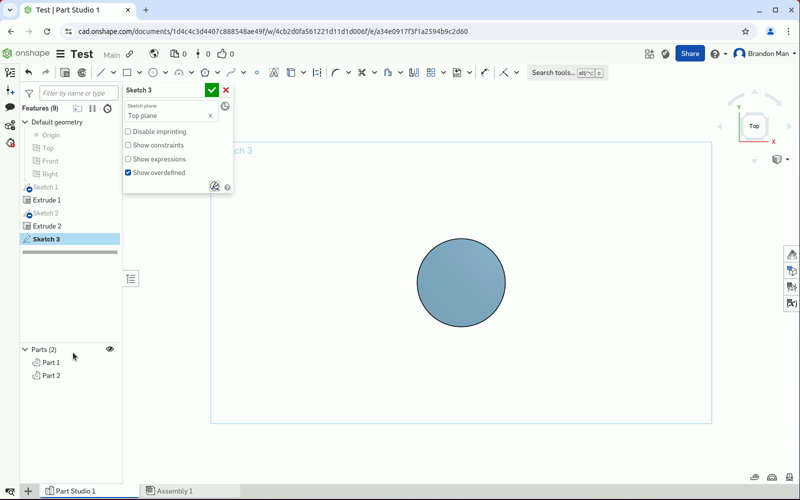
key(y)
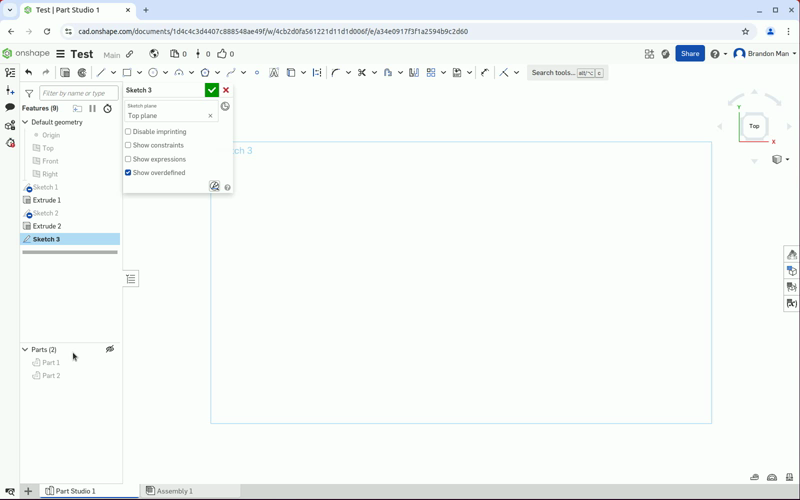
key(c)
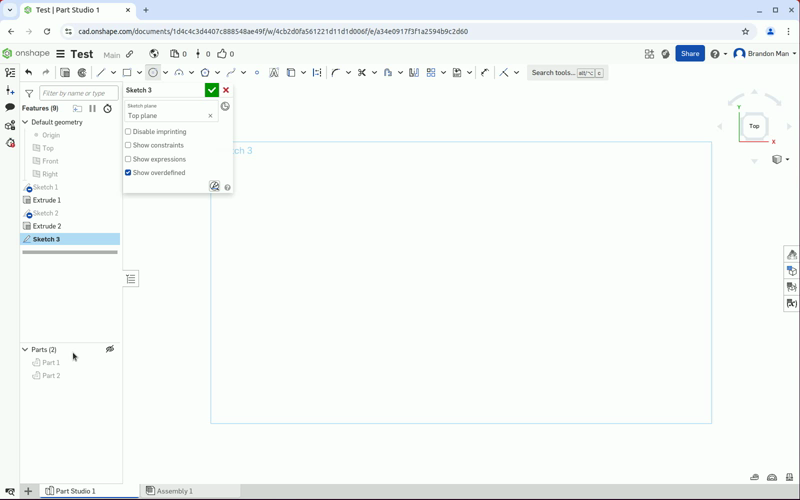
key_down(shift)
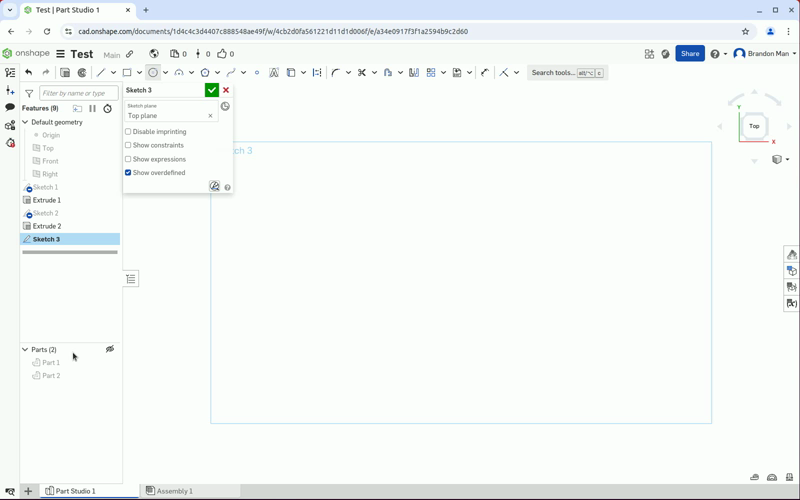
mouse_move(460, 282)
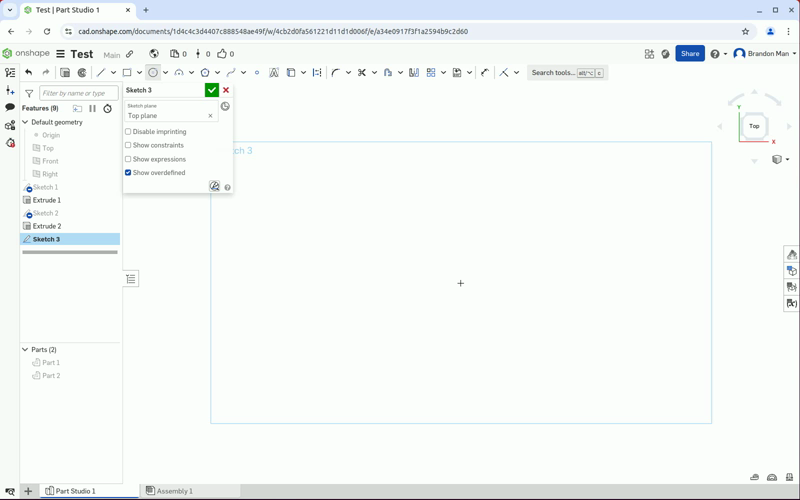
click(460, 282)
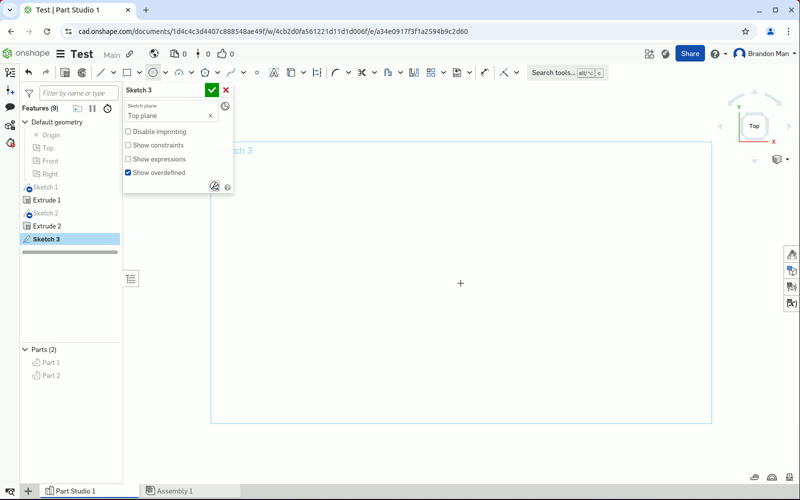
key_up(shift)
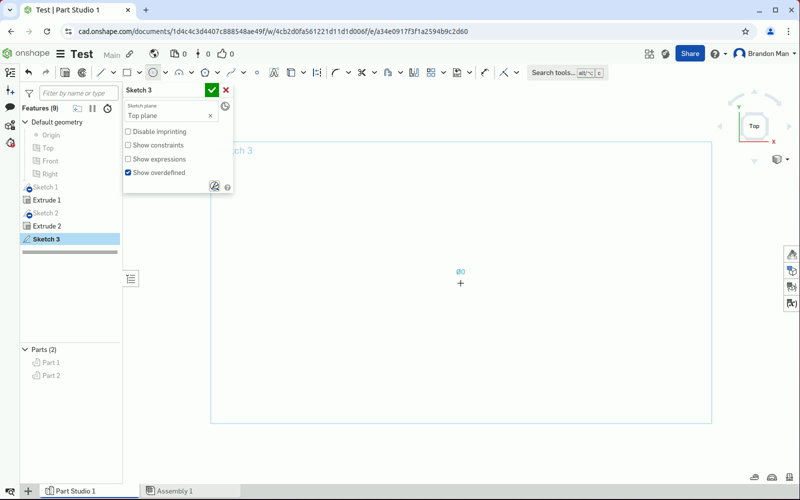
mouse_move(500, 282)
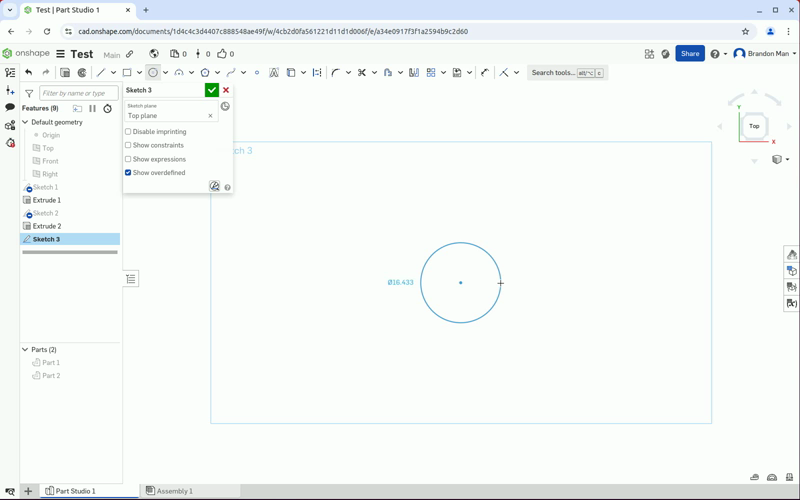
click(500, 282)
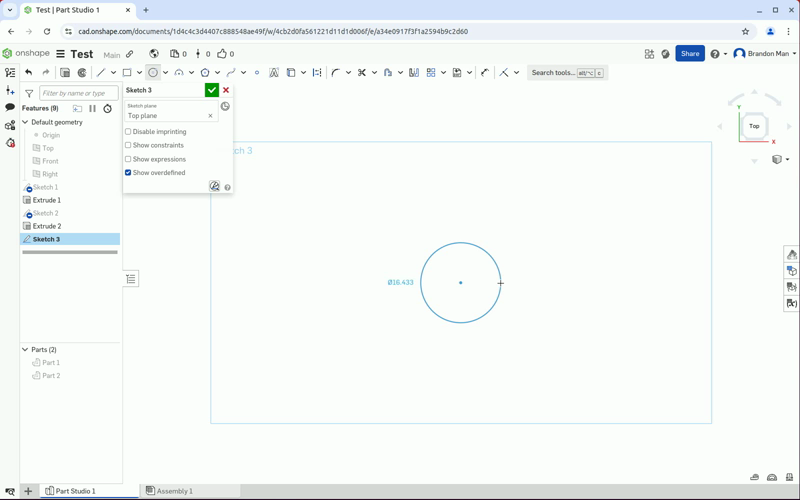
key(esc)
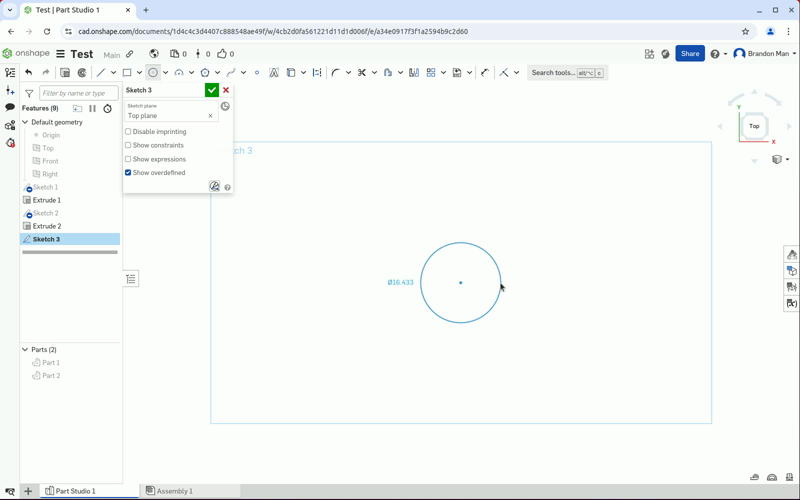
mouse_move(497, 283)
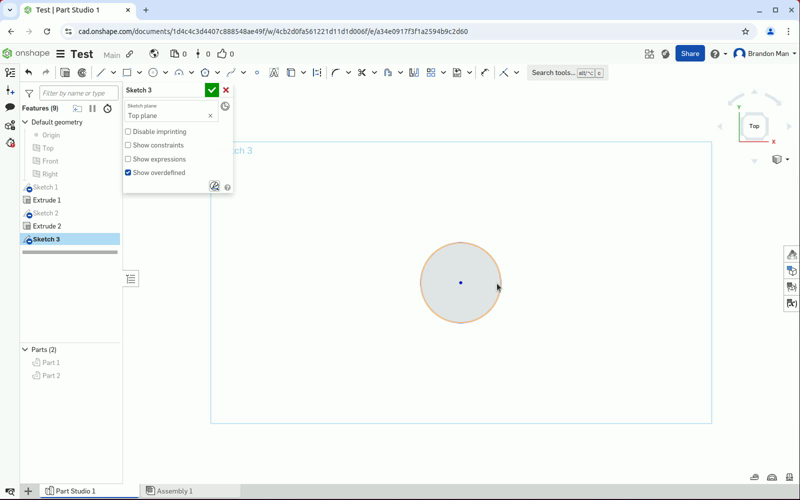
click(497, 283)
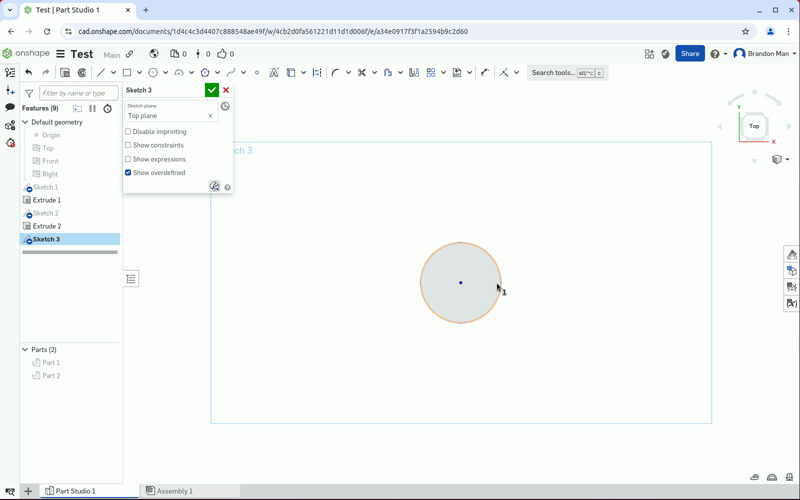
mouse_move(73, 352)
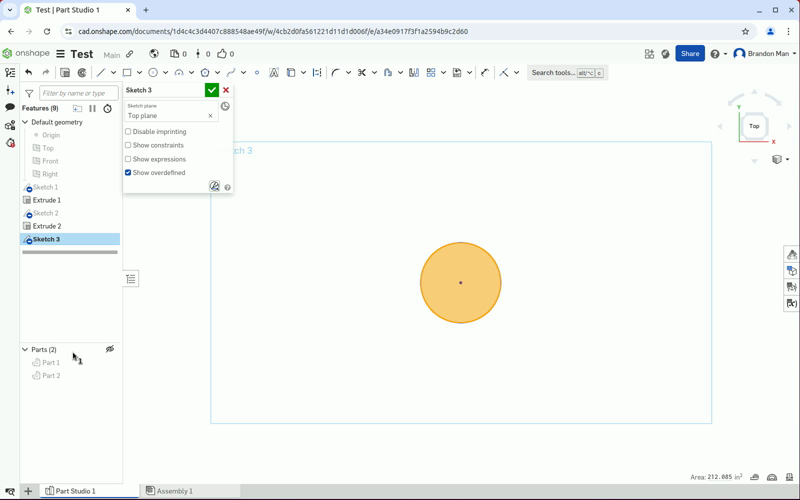
key(shift+y)
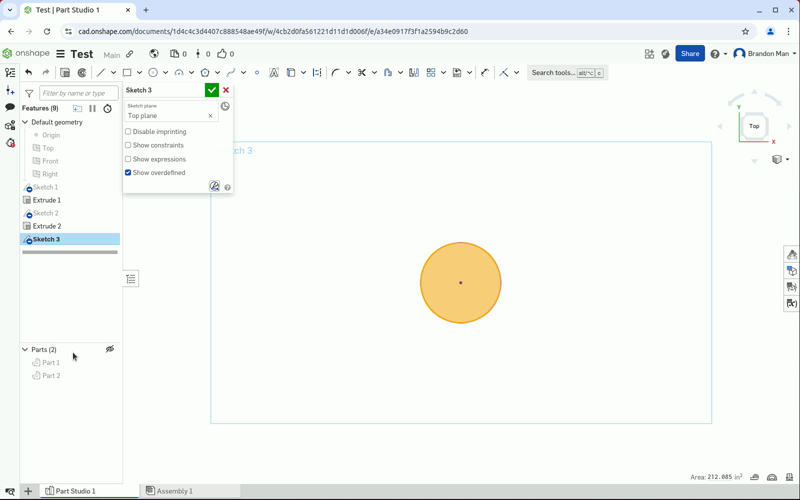
key(shift+e)
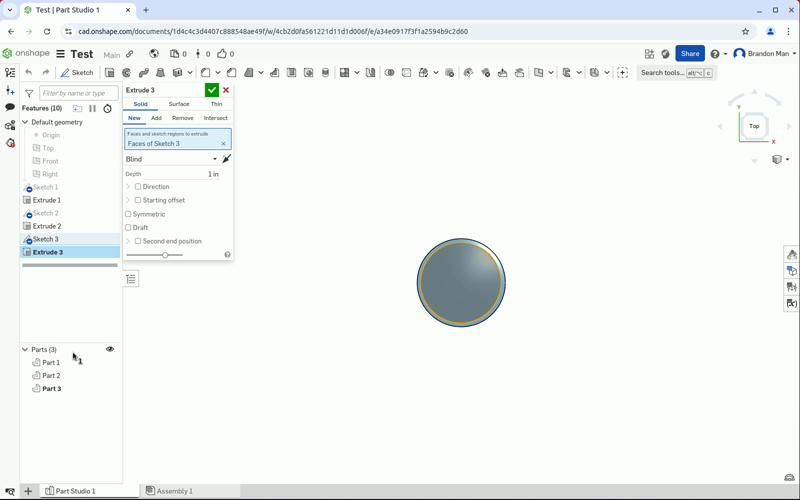
mouse_move(143, 106)
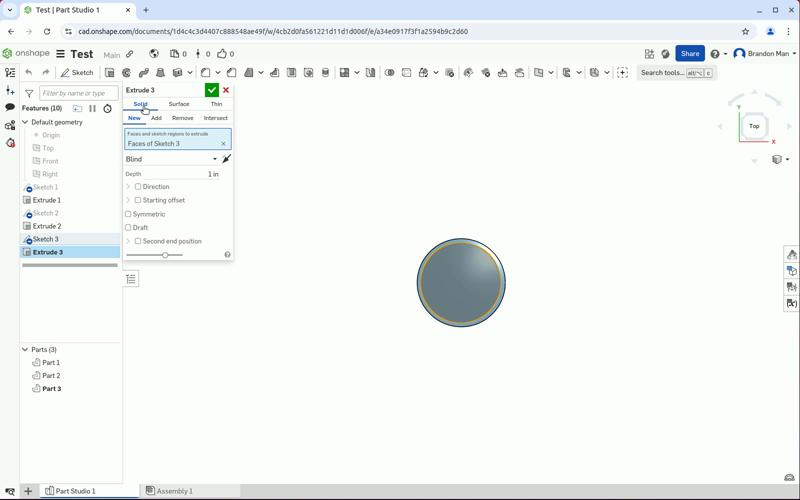
click(143, 106)
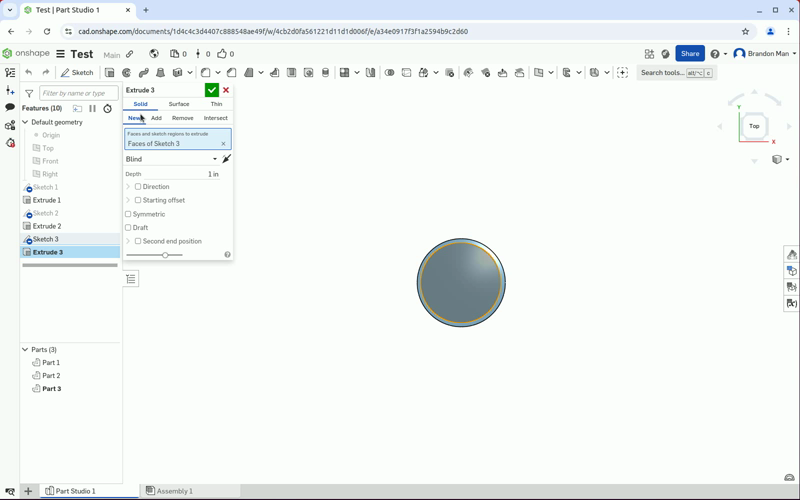
mouse_move(137, 120)
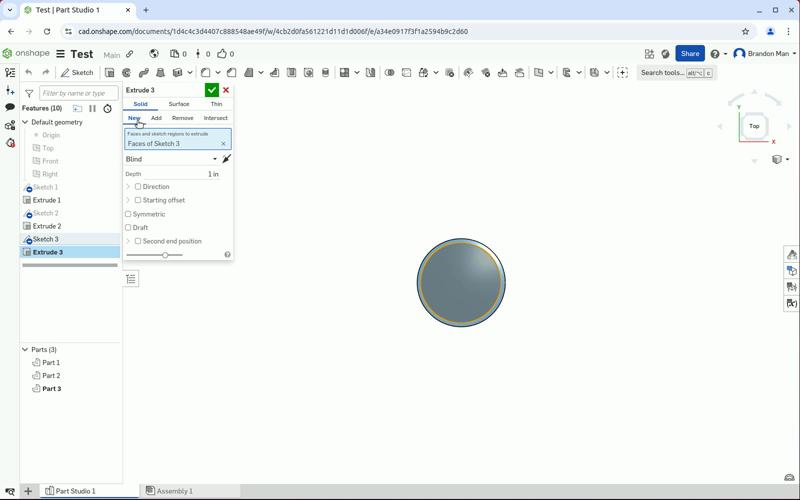
click(137, 120)
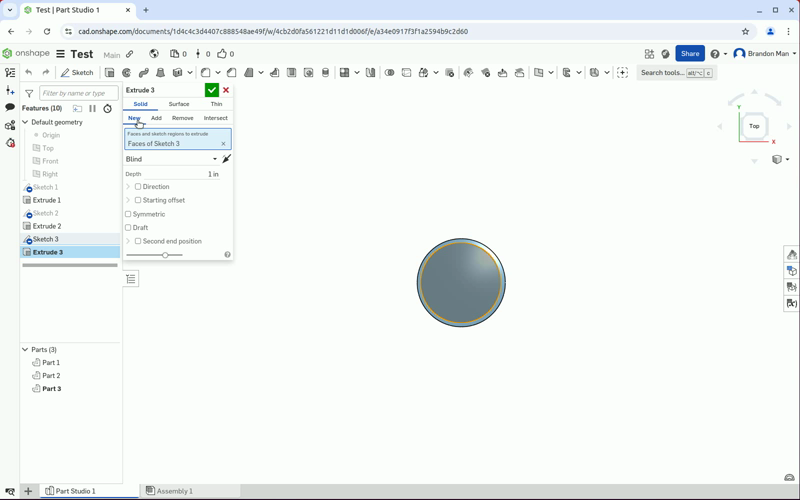
key(tab, 4)
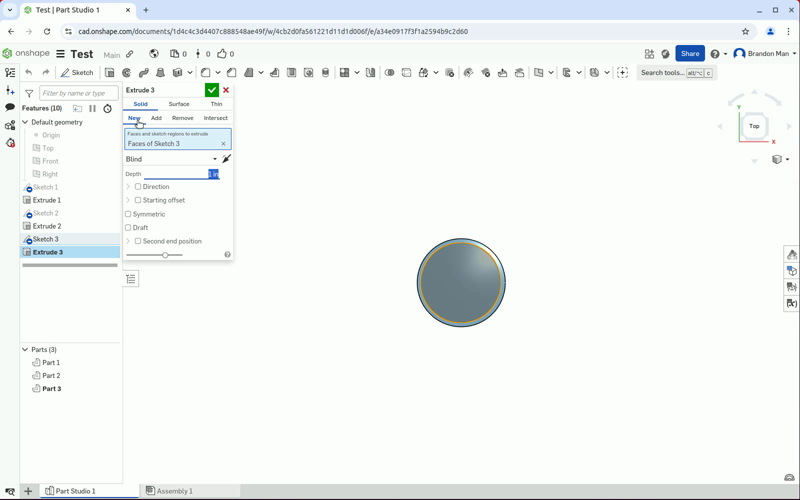
text(34.662)
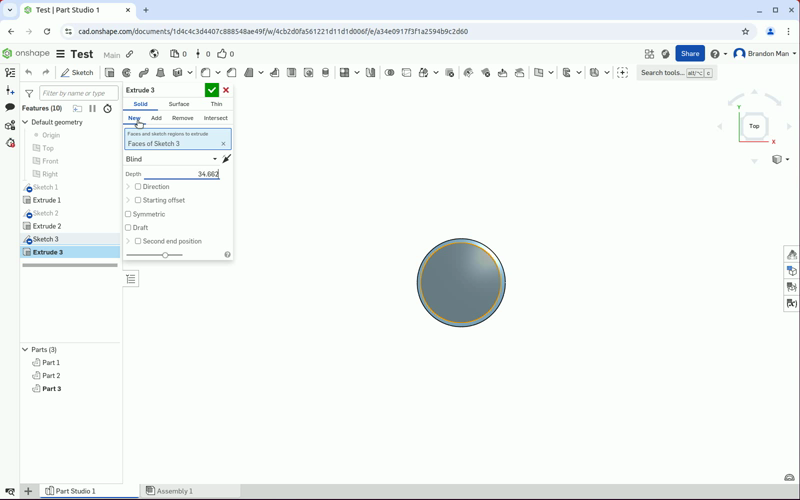
key(tab, 3)
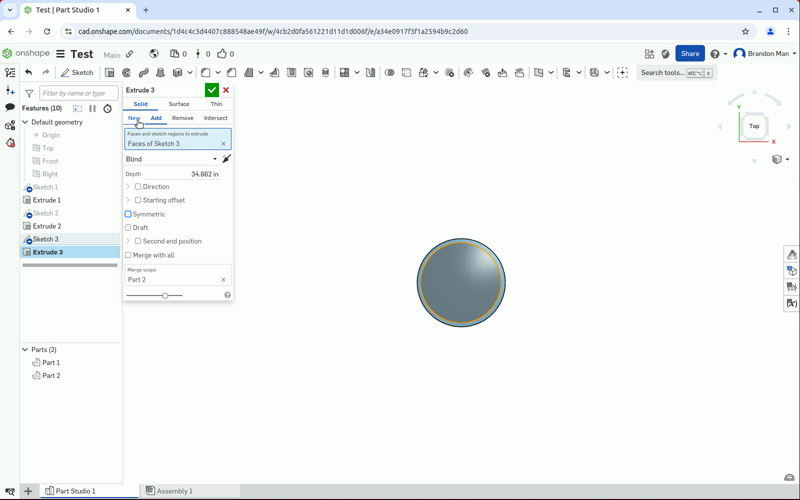
key(space)
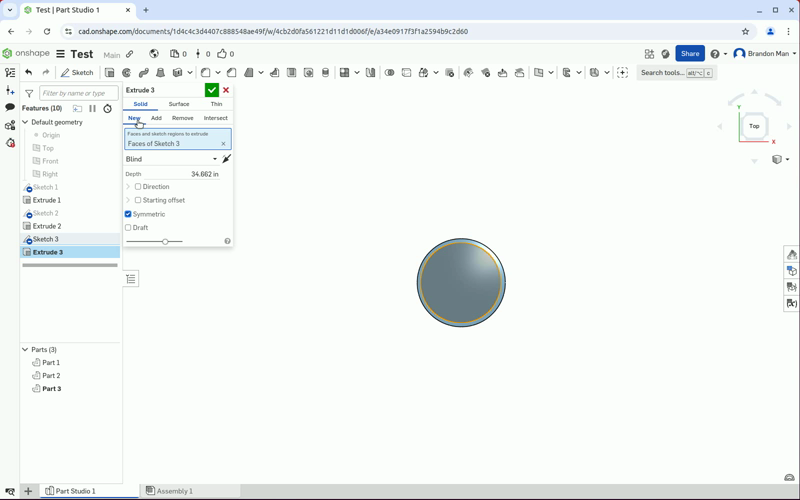
key(enter)
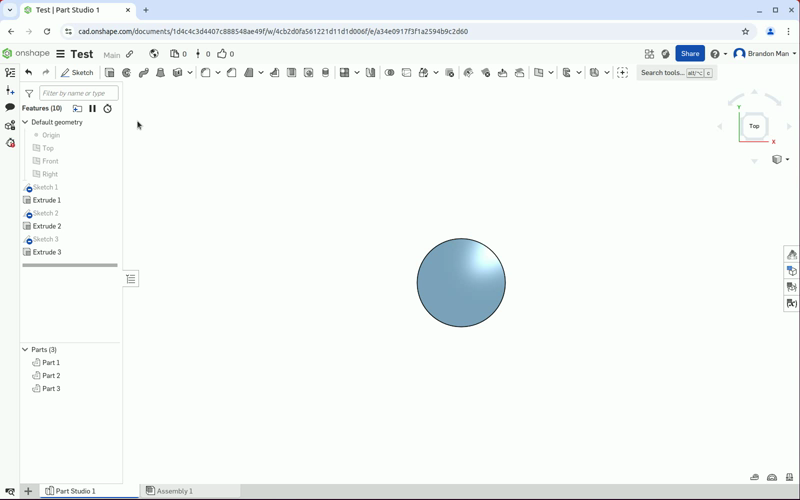
key(shift+h)
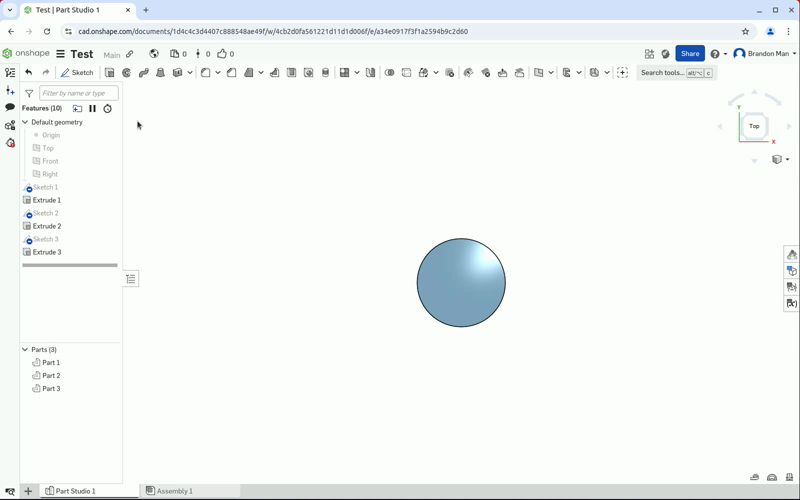
key(shift+h)
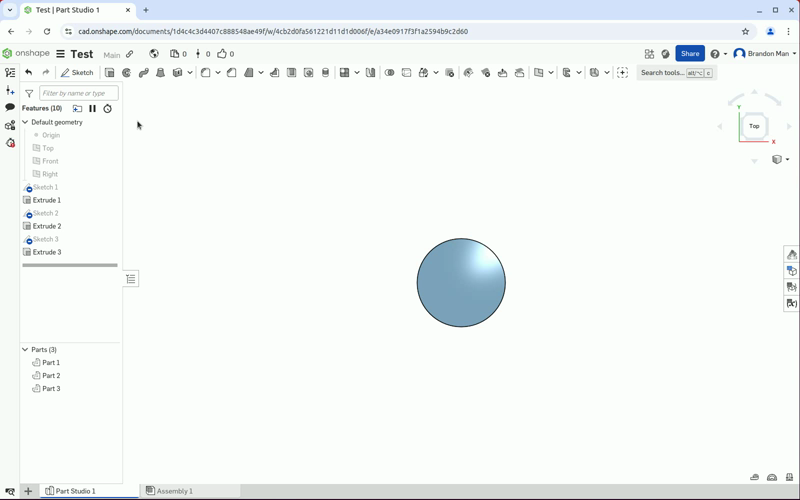
mouse_move(73, 189)
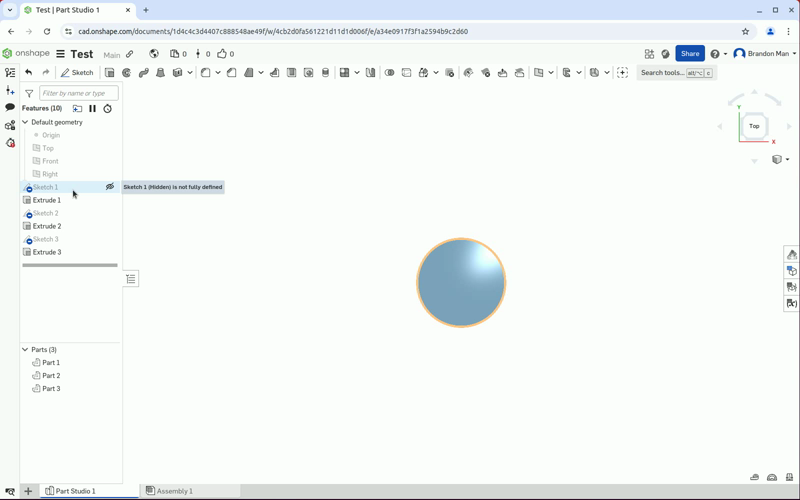
click(73, 189)
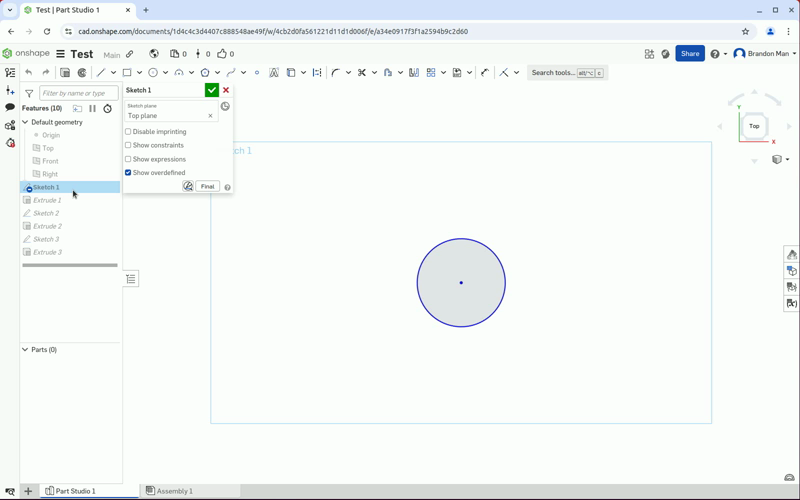
mouse_move(229, 92)
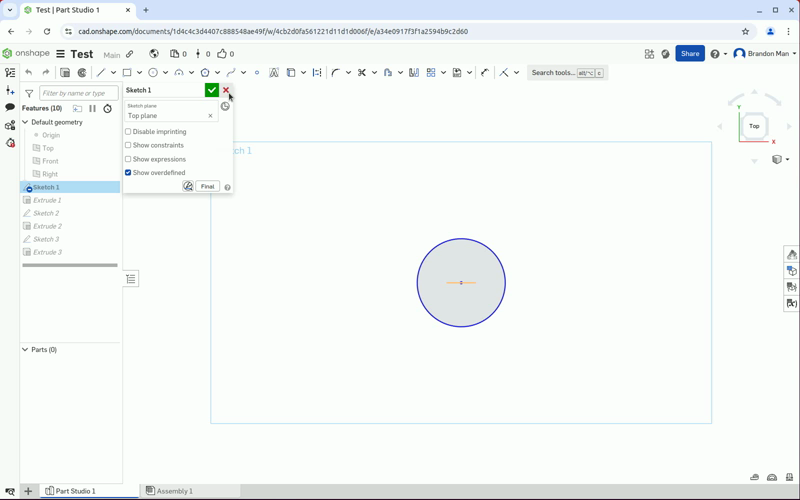
click(229, 92)
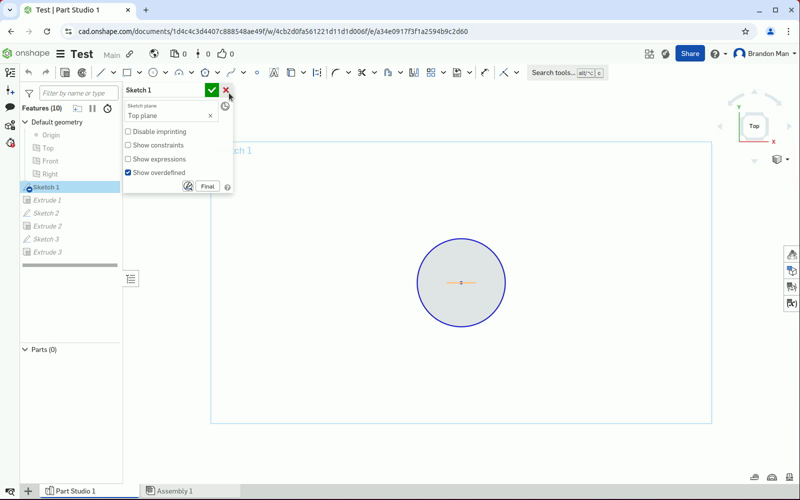
key(shift+s)
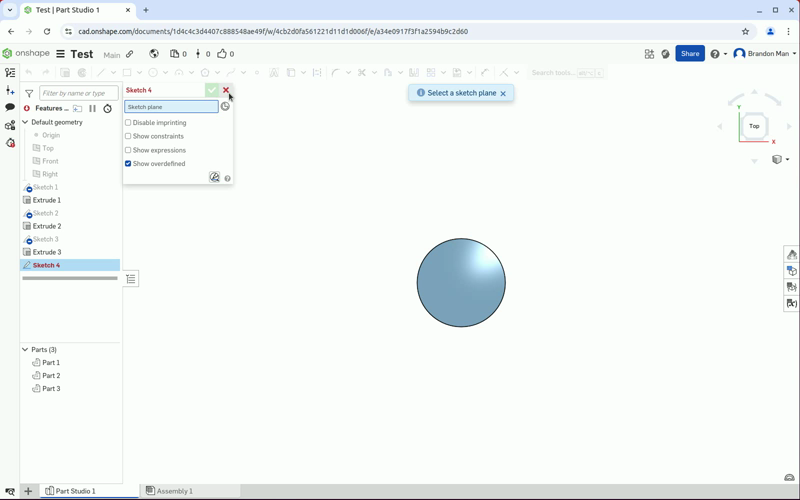
mouse_move(73, 150)
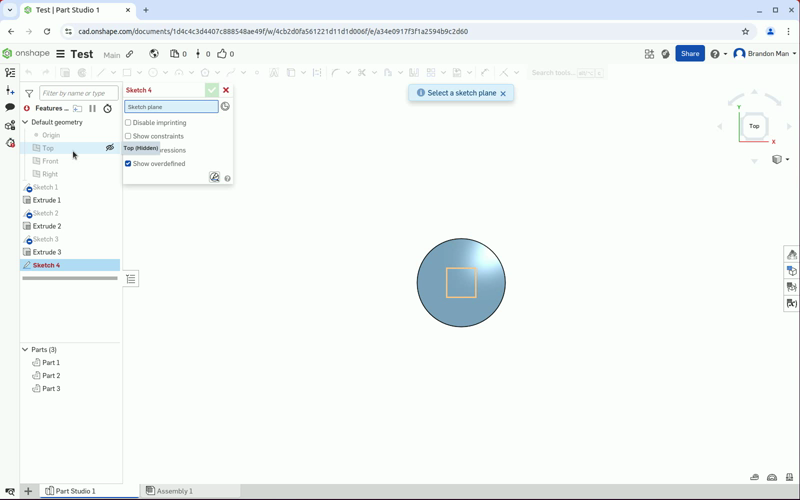
click(73, 150)
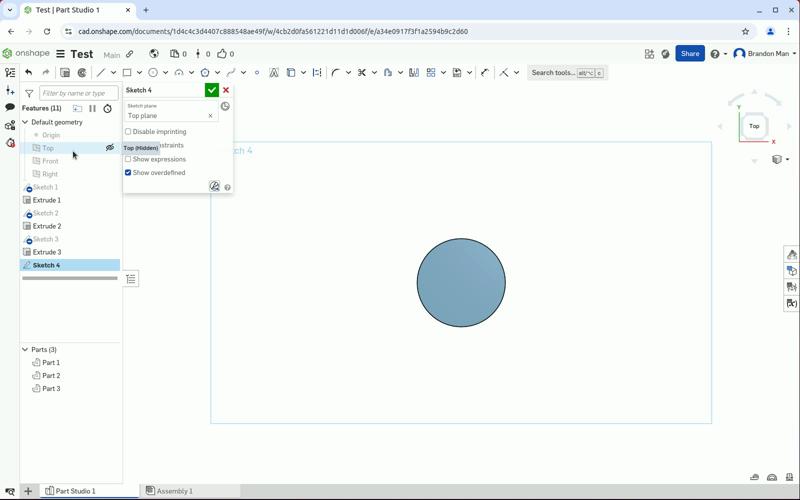
mouse_move(73, 352)
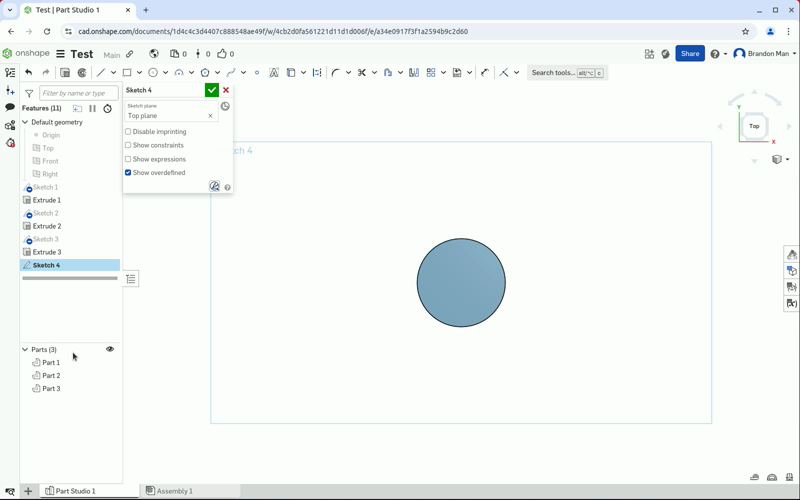
key(y)
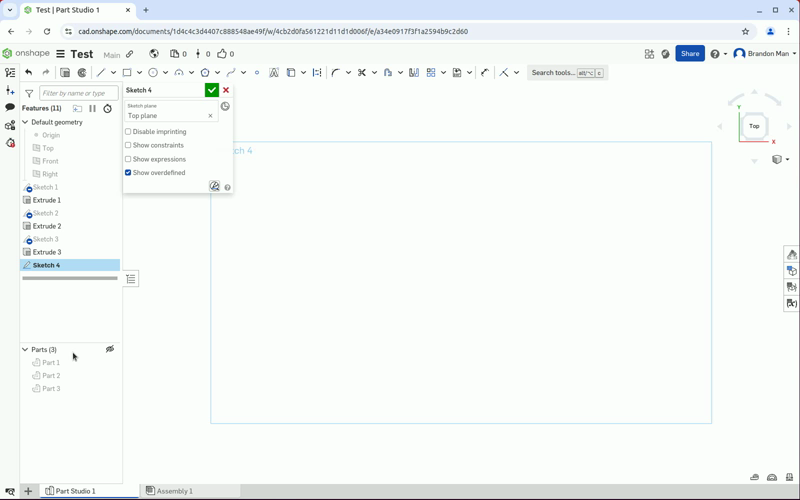
key(c)
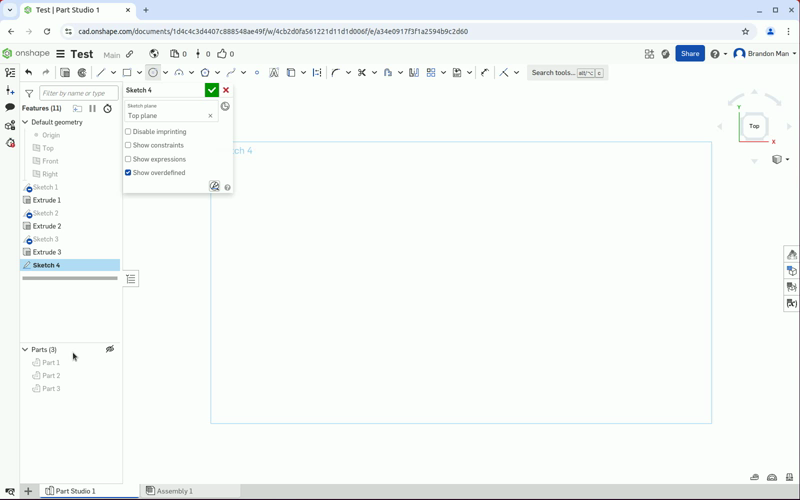
key_down(shift)
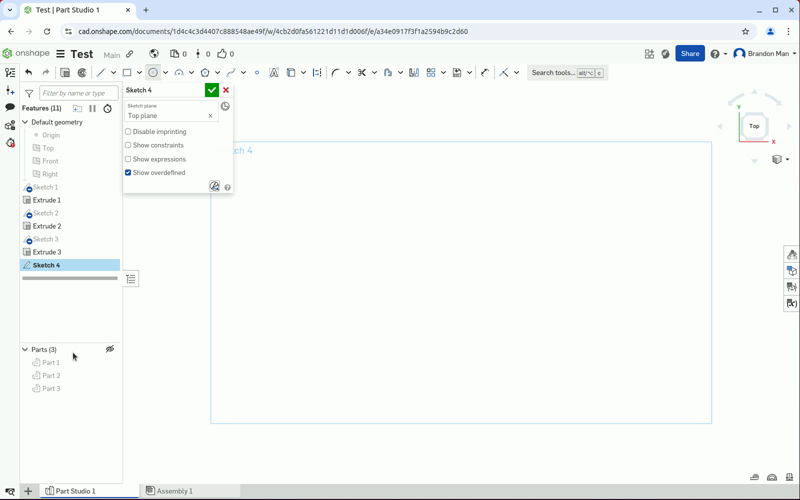
mouse_move(461, 282)
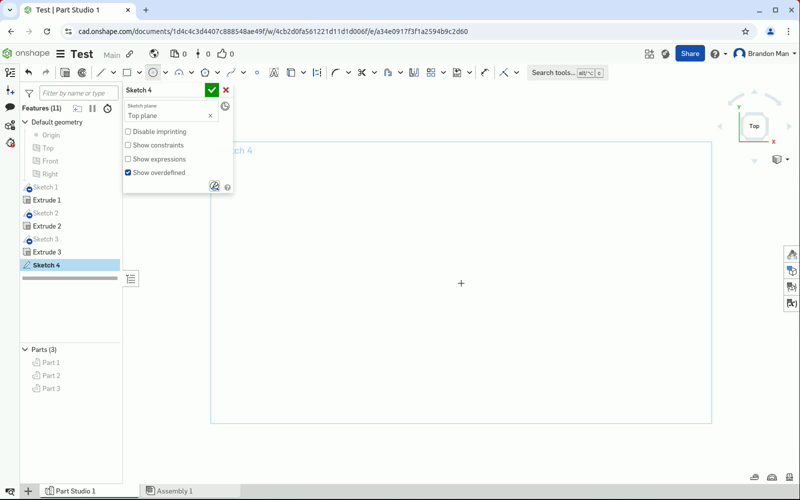
click(461, 282)
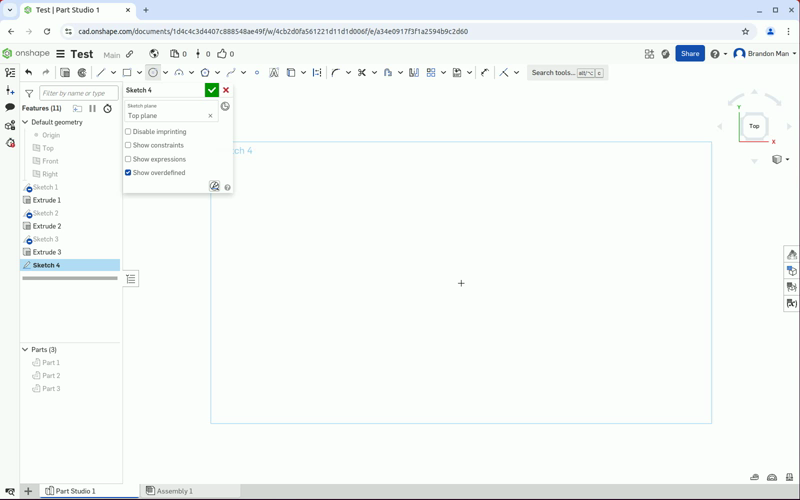
key_up(shift)
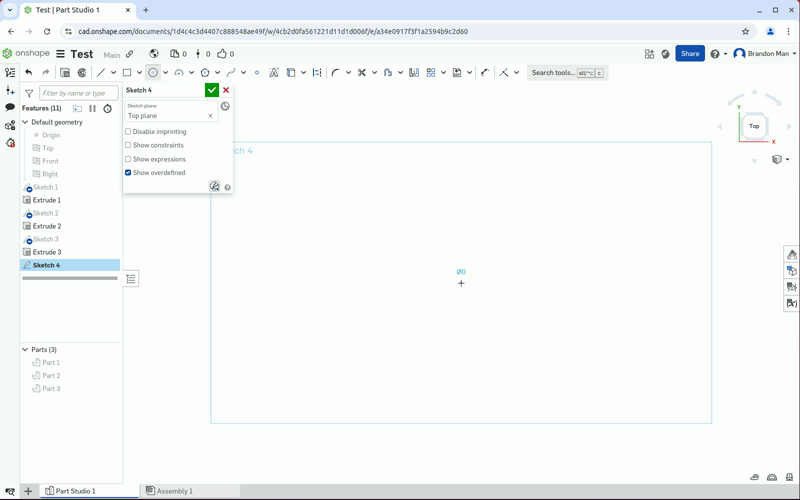
mouse_move(499, 282)
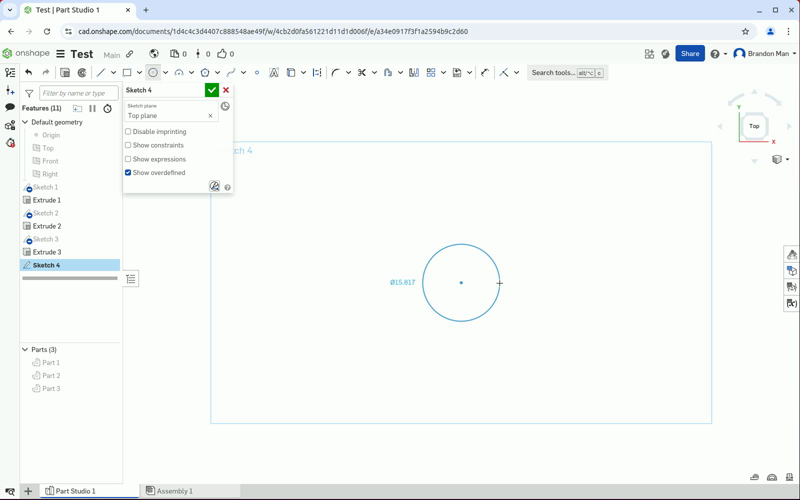
click(499, 282)
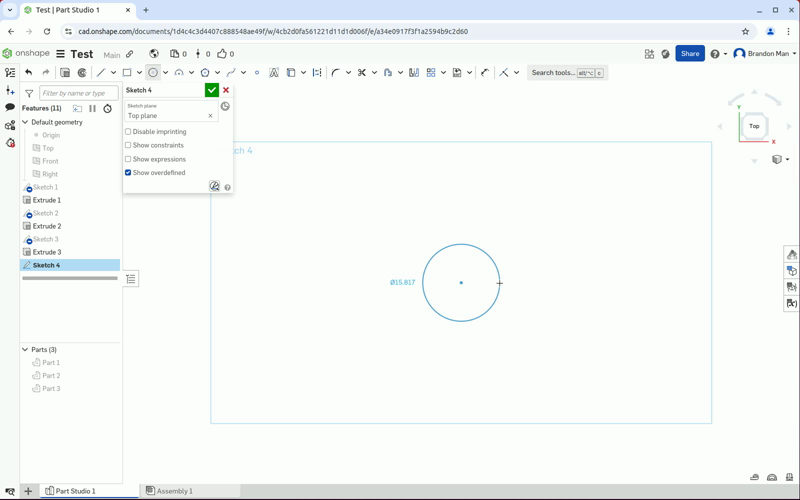
key(esc)
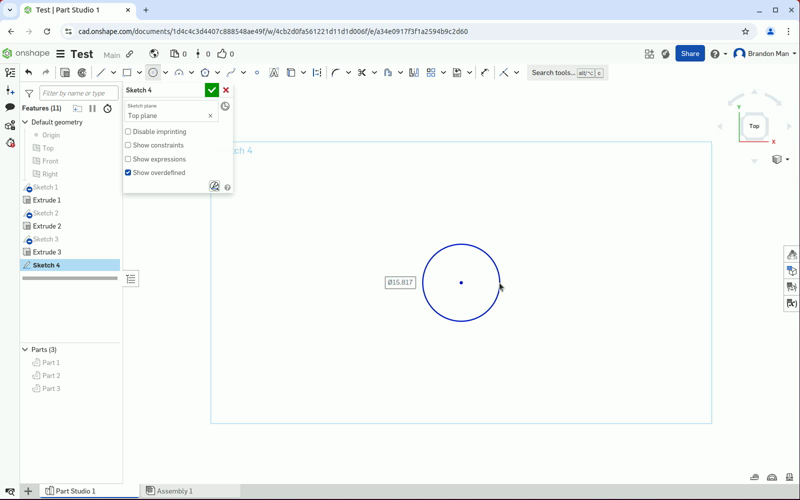
mouse_move(484, 262)
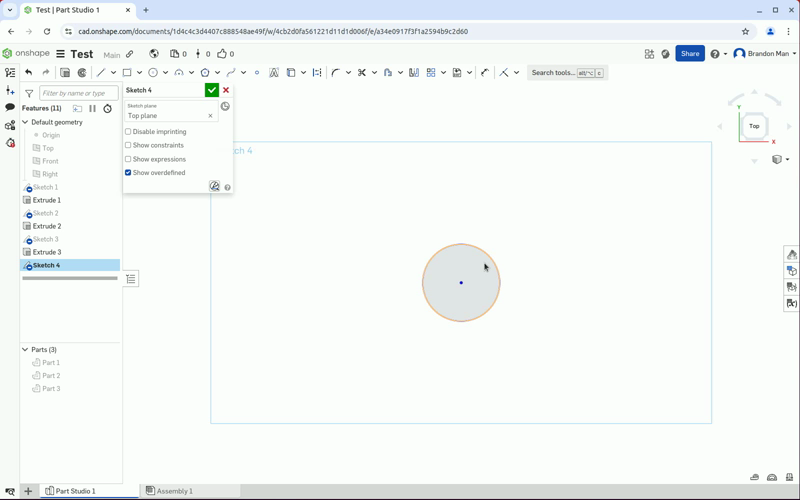
click(484, 262)
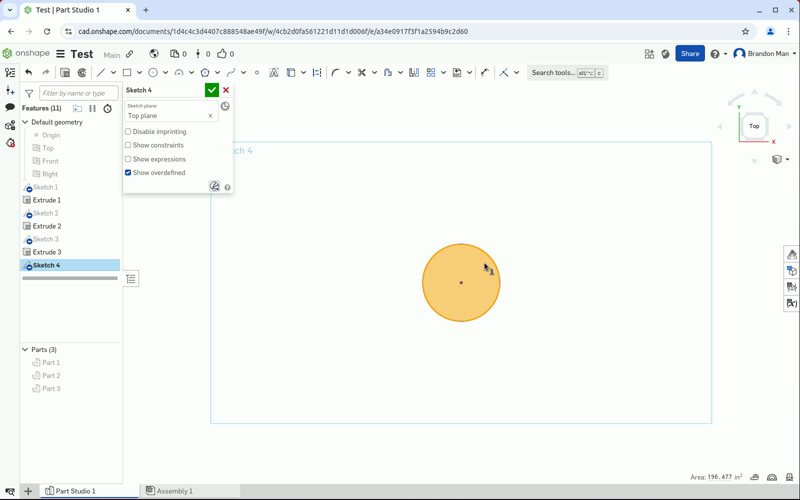
mouse_move(73, 352)
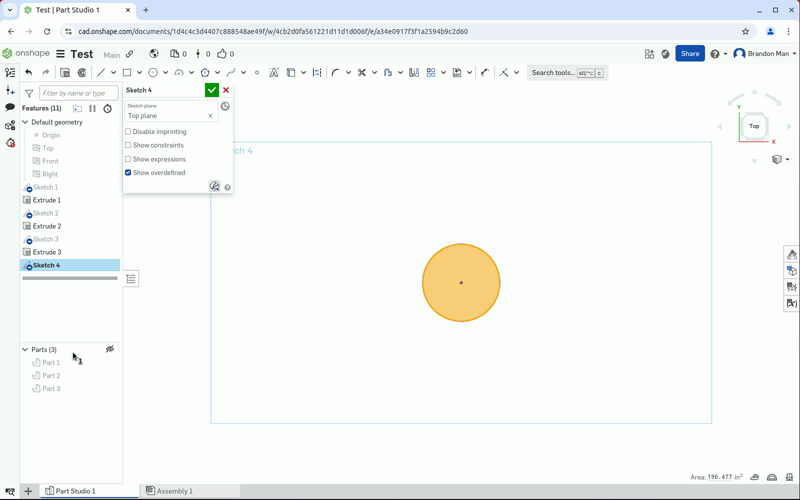
key(shift+y)
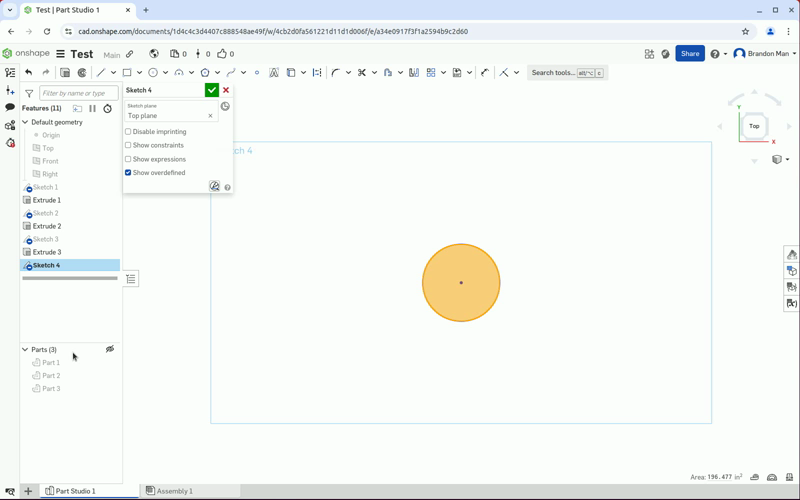
key(shift+e)
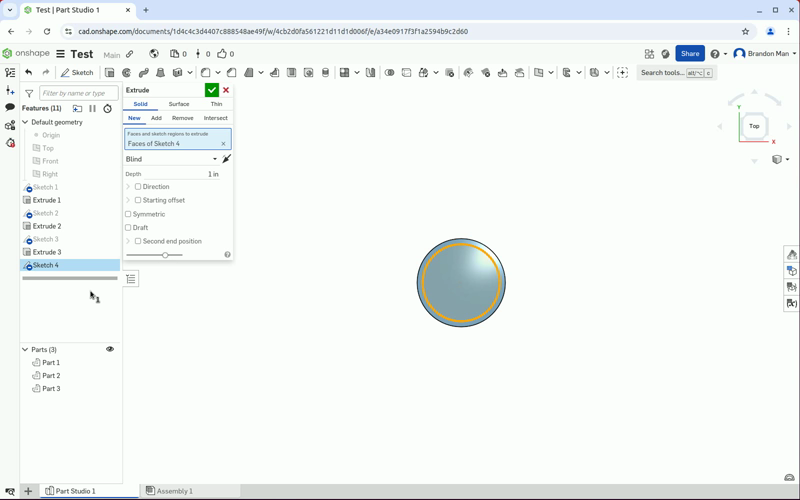
mouse_move(143, 106)
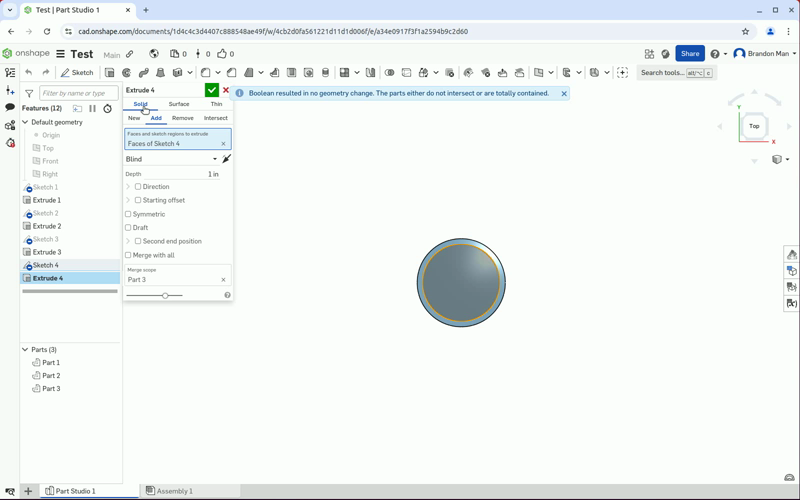
click(143, 106)
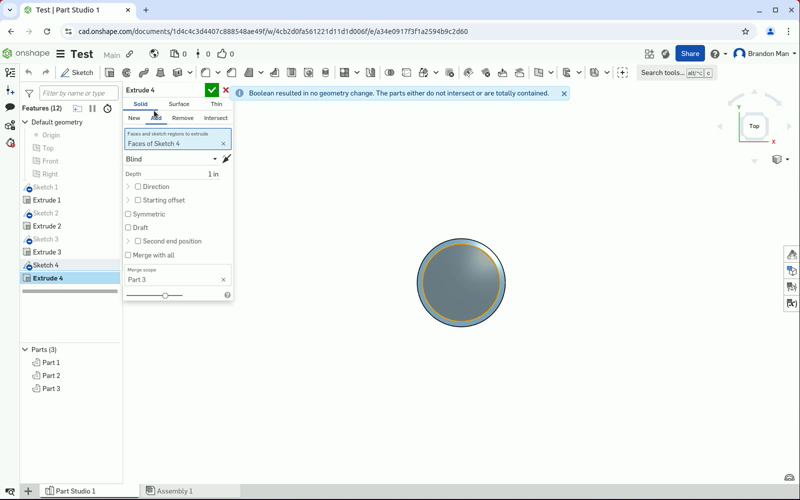
mouse_move(186, 120)
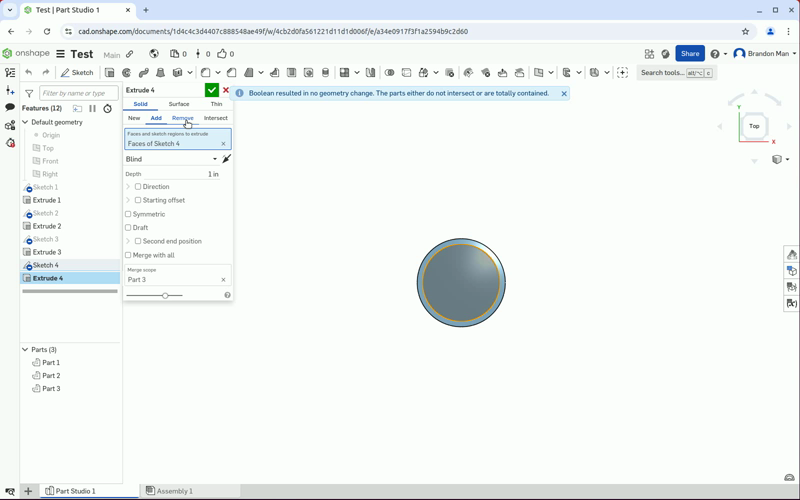
click(186, 120)
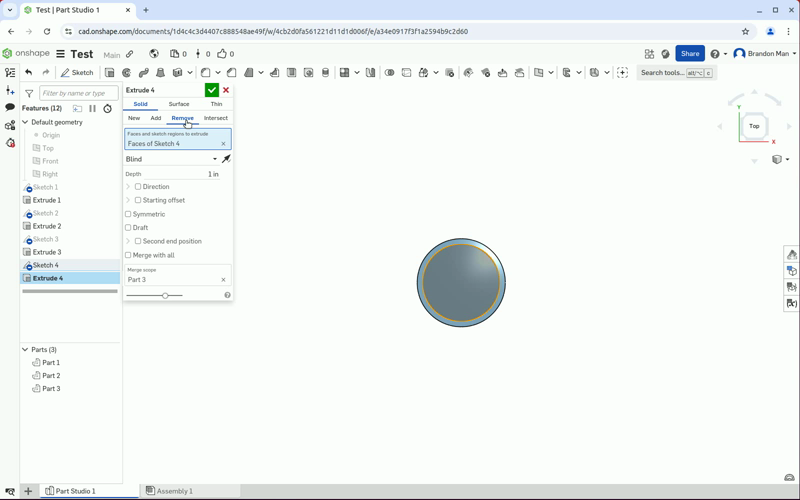
key(tab, 4)
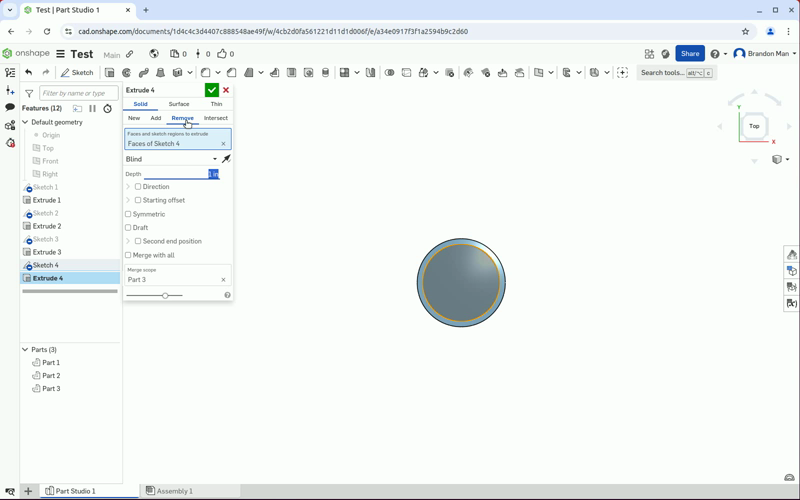
text(46.216)
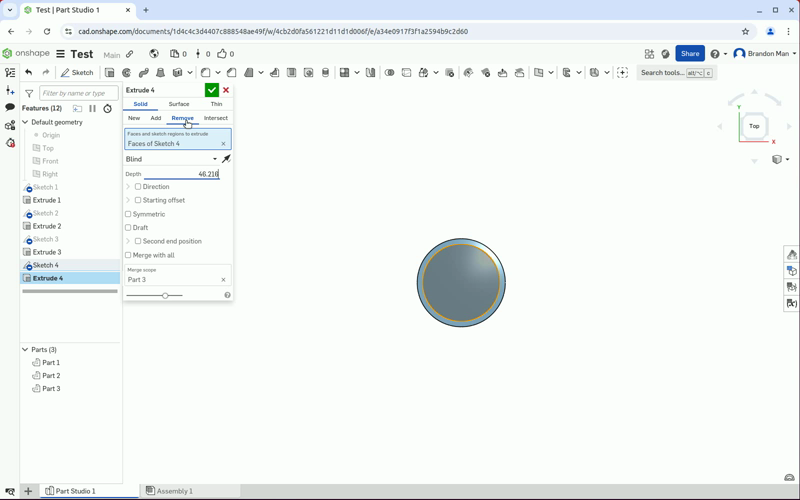
key(tab, 3)
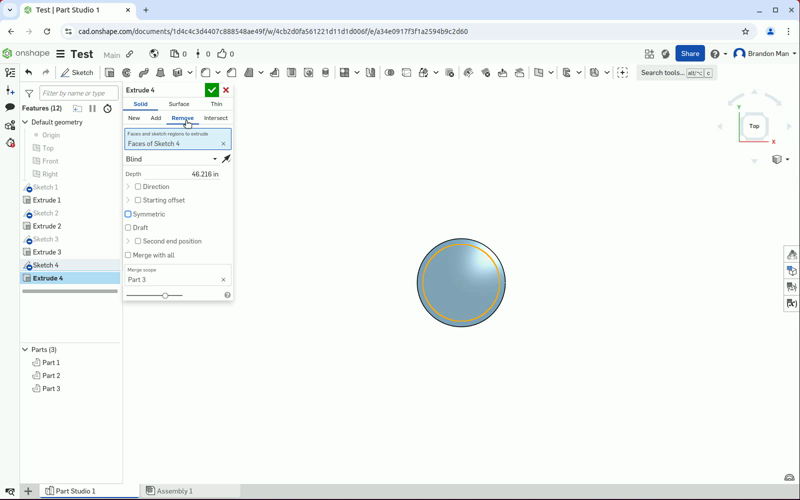
key(space)
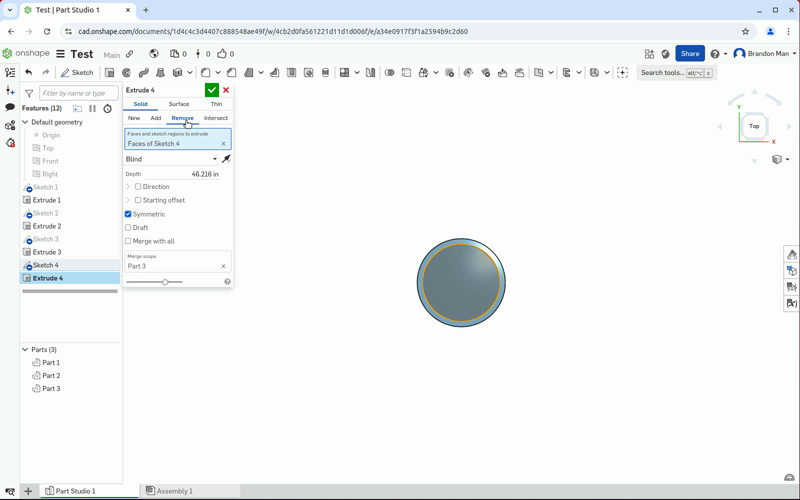
key(tab, 2)
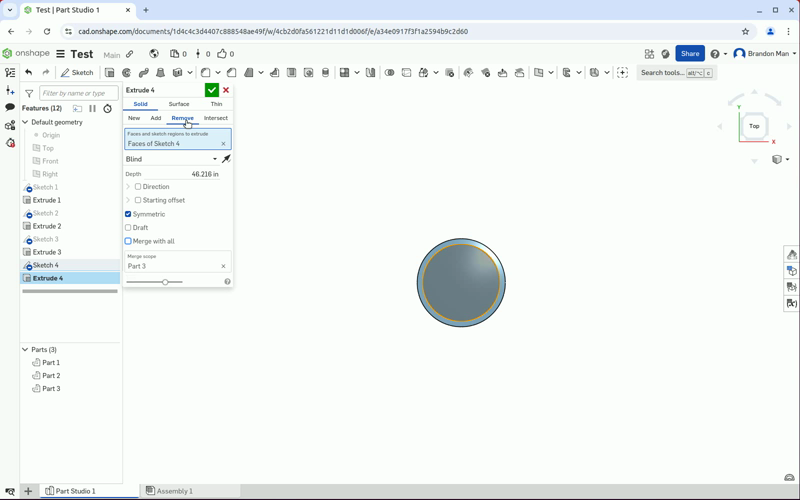
key(space)
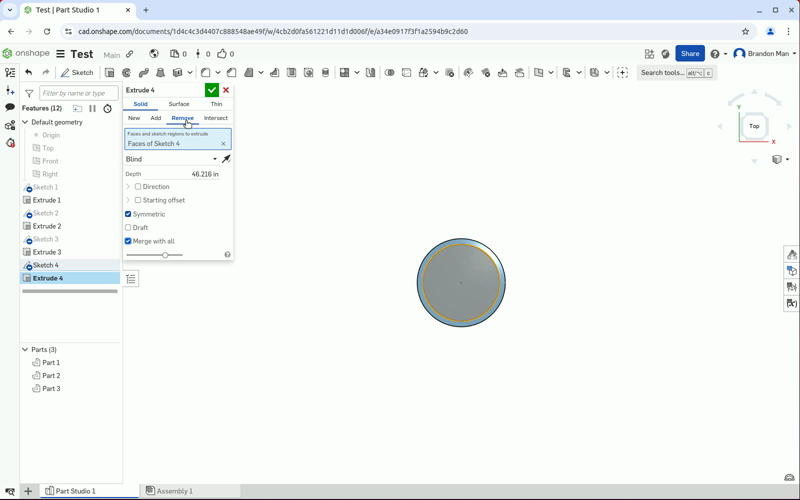
key(enter)
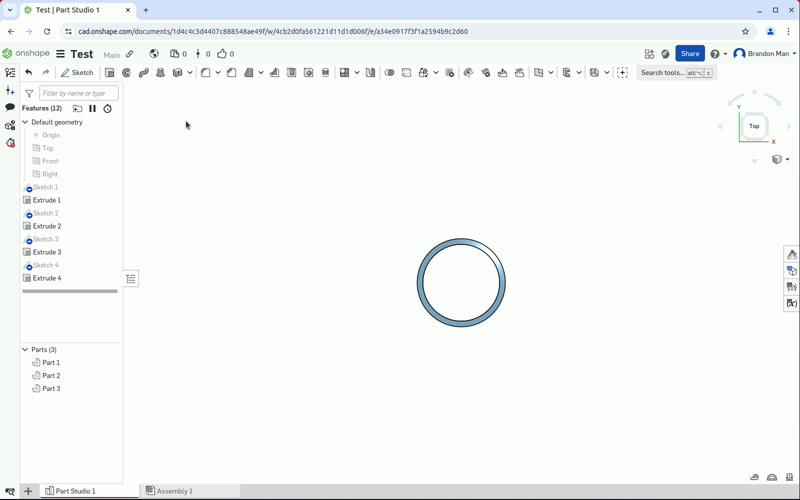
key(shift+h)
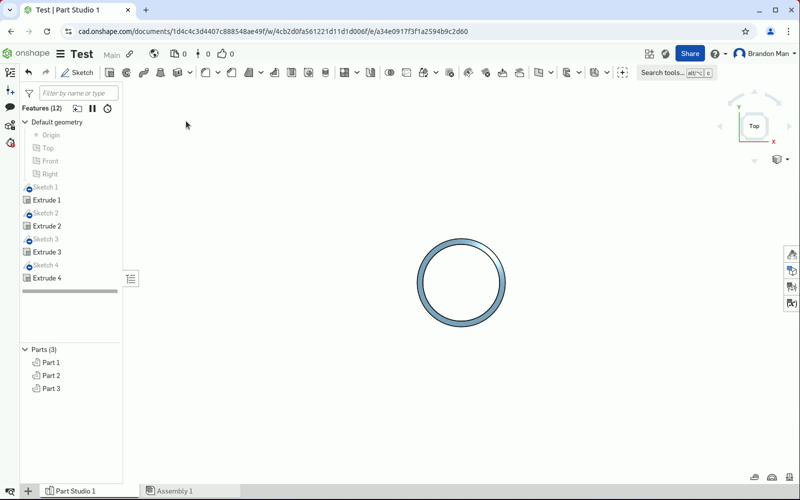
key(shift+h)
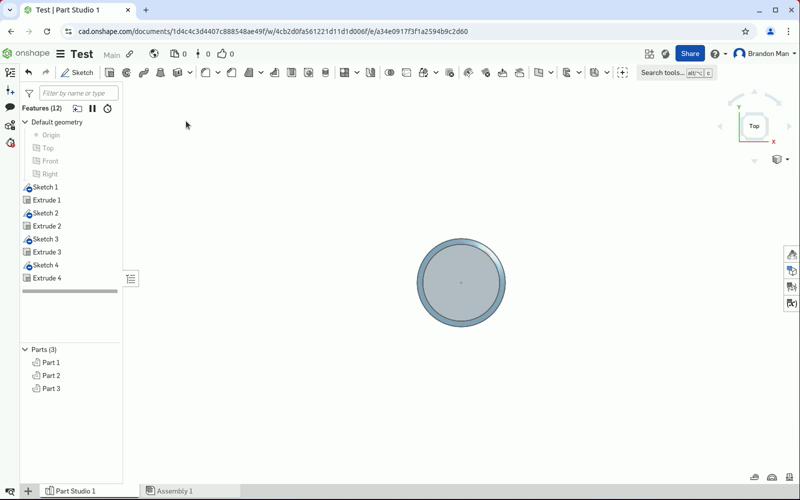
key(shift+7)
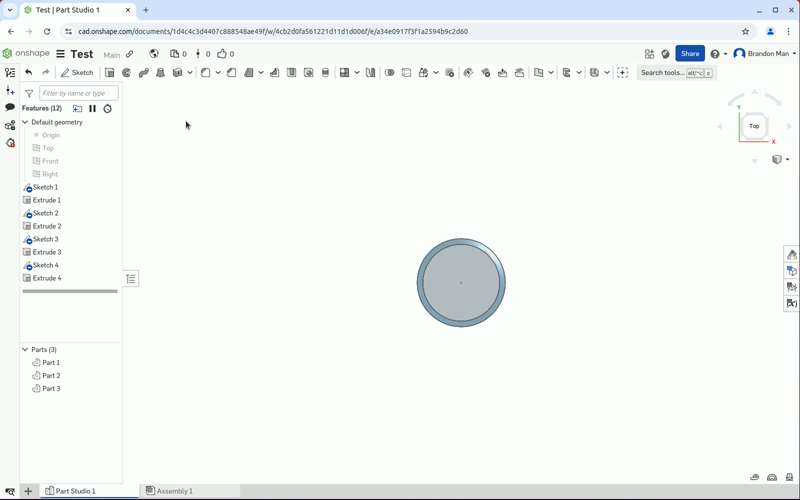
key(up, 3)
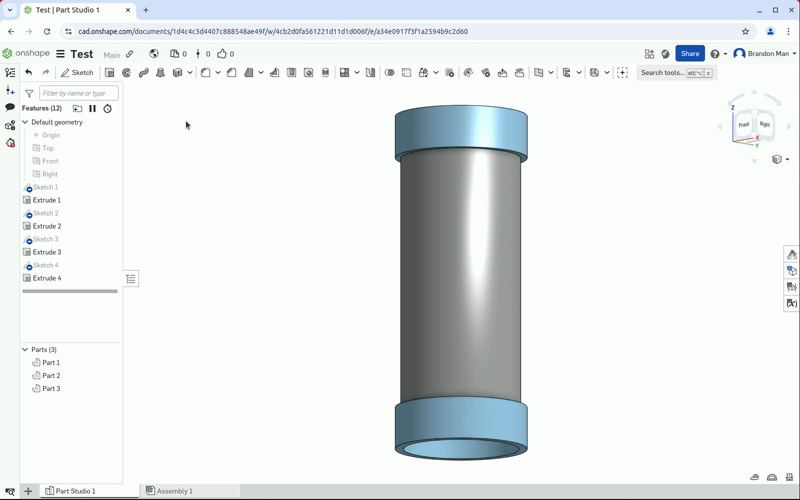
key(left, 3)
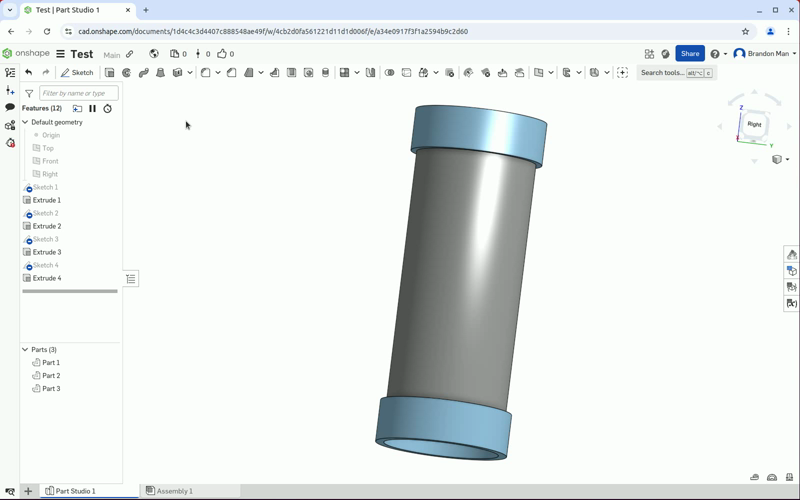
key(right, 3)
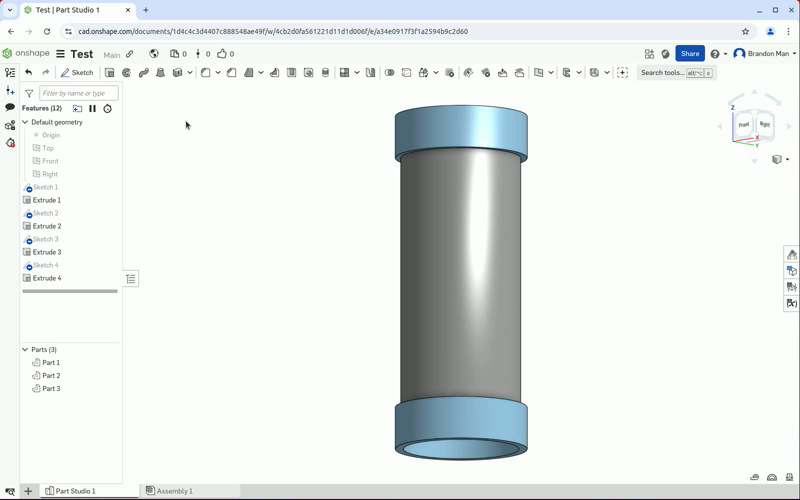
key(down, 3)
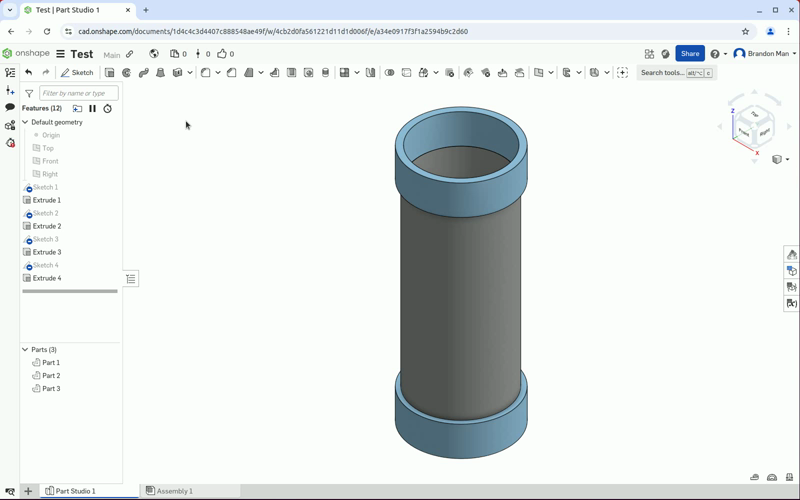
mouse_move(73, 189)
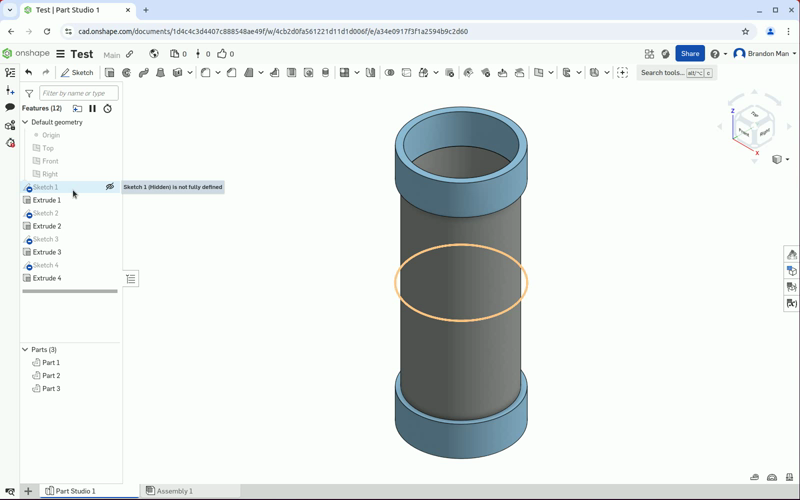
click(73, 189)